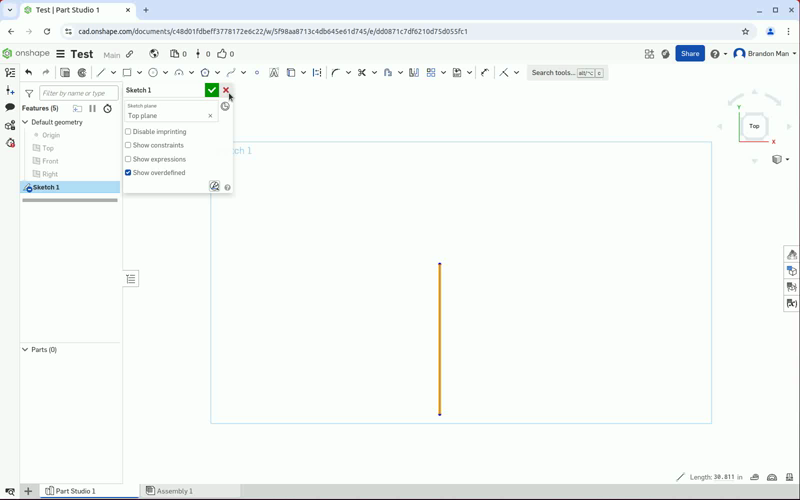
key(shift+h)
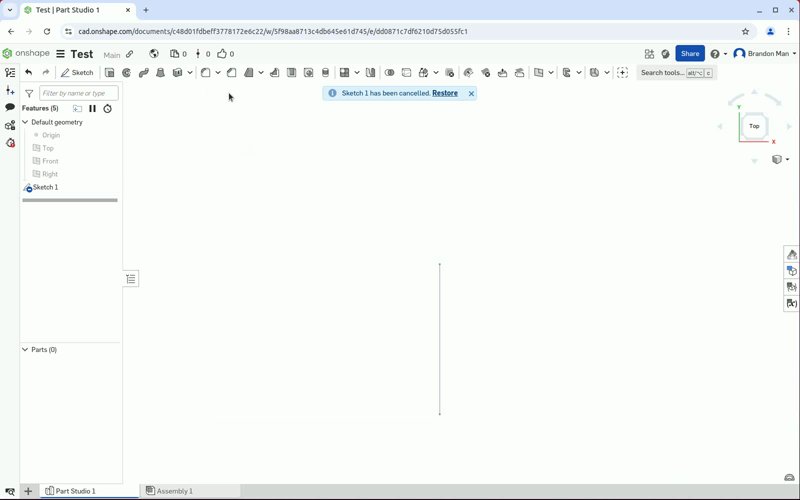
key(shift+s)
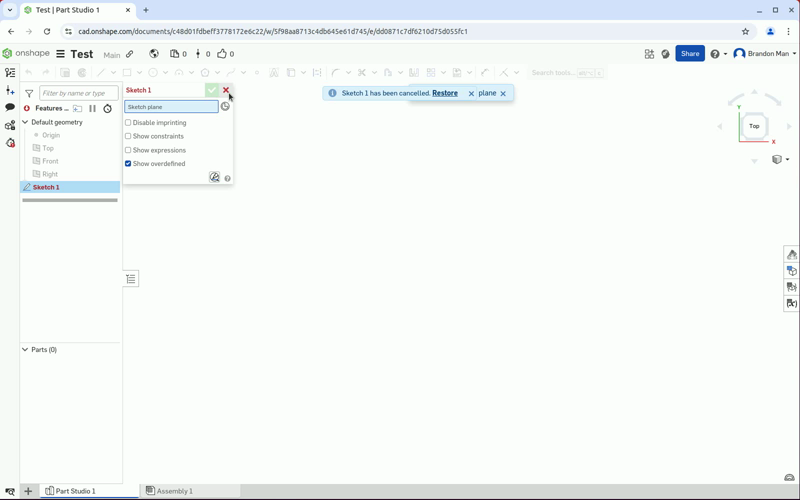
mouse_move(73, 150)
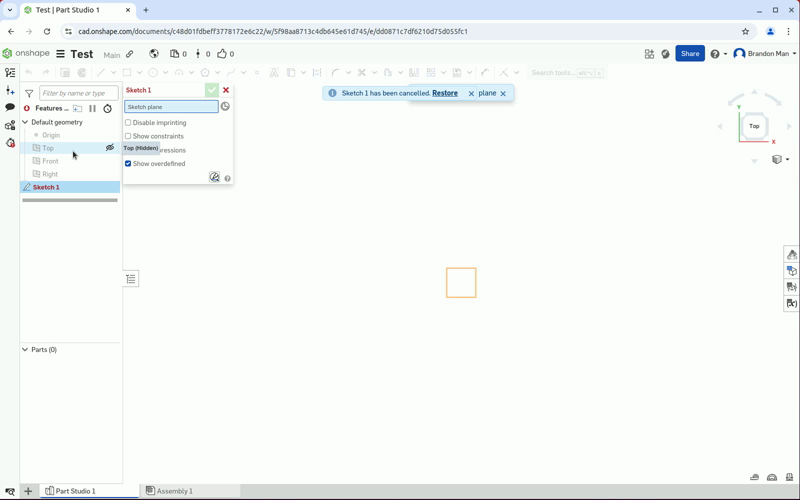
click(73, 150)
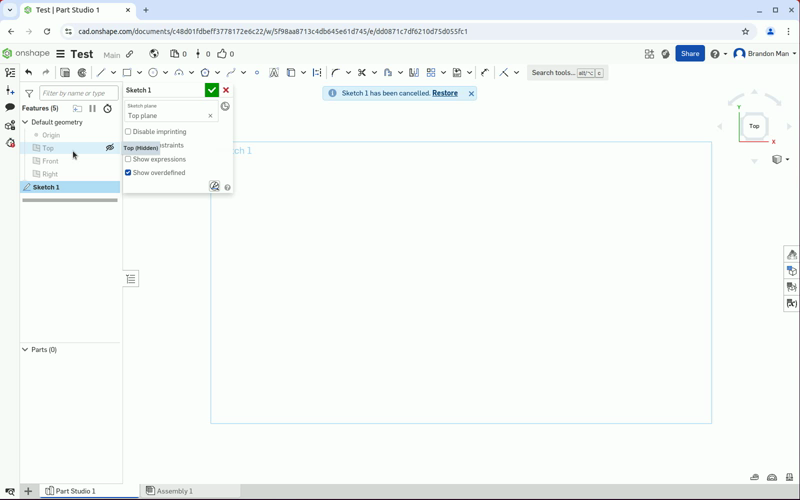
mouse_move(73, 352)
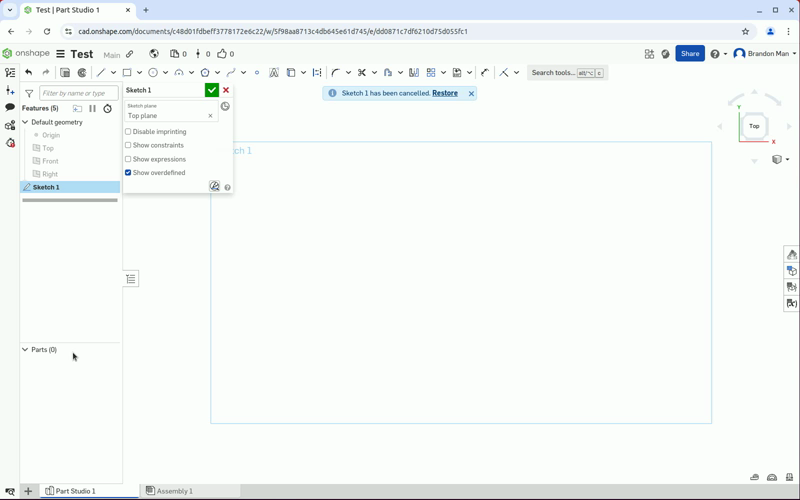
key(y)
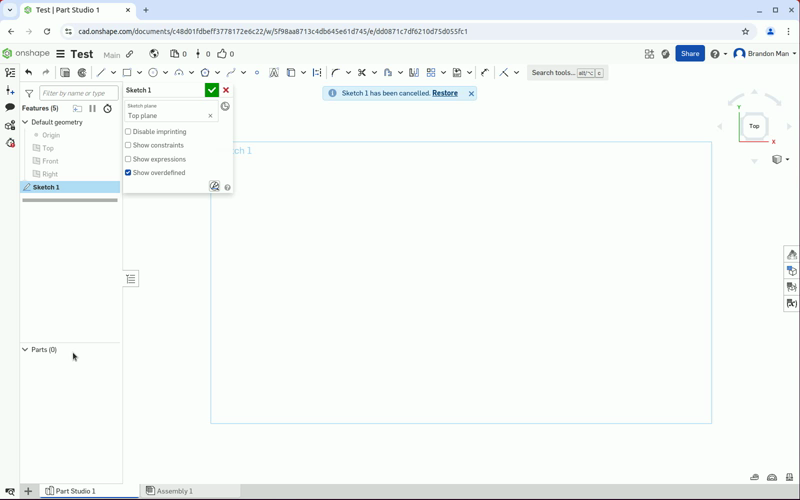
key(l)
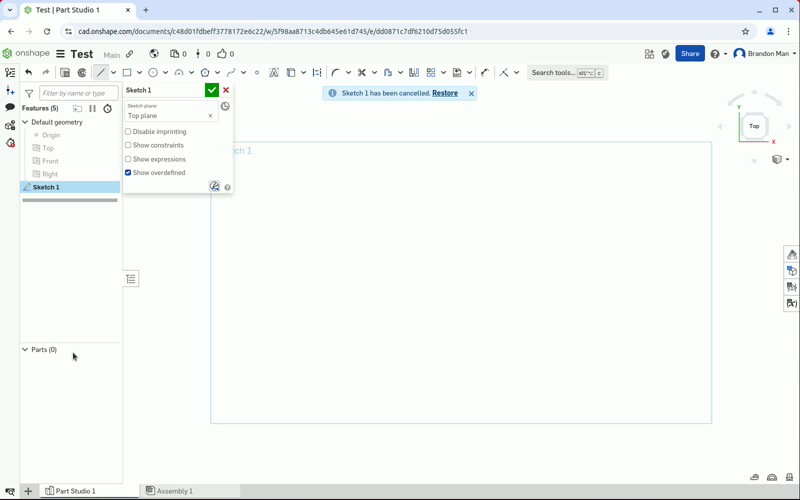
key_down(shift)
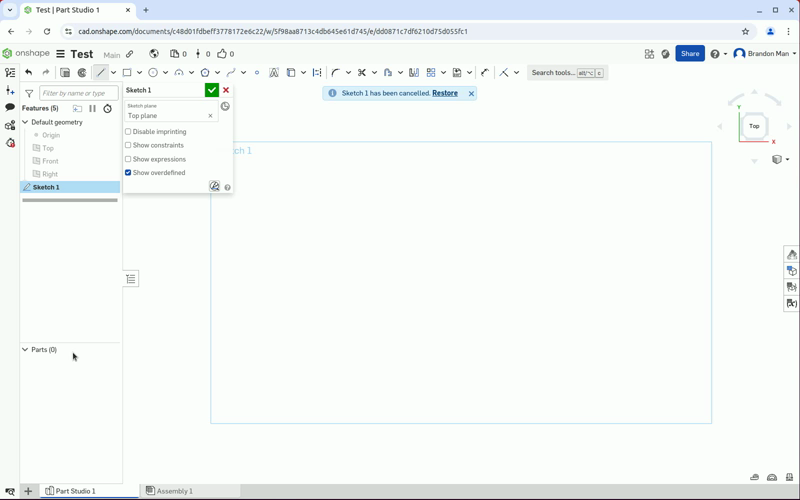
mouse_move(397, 329)
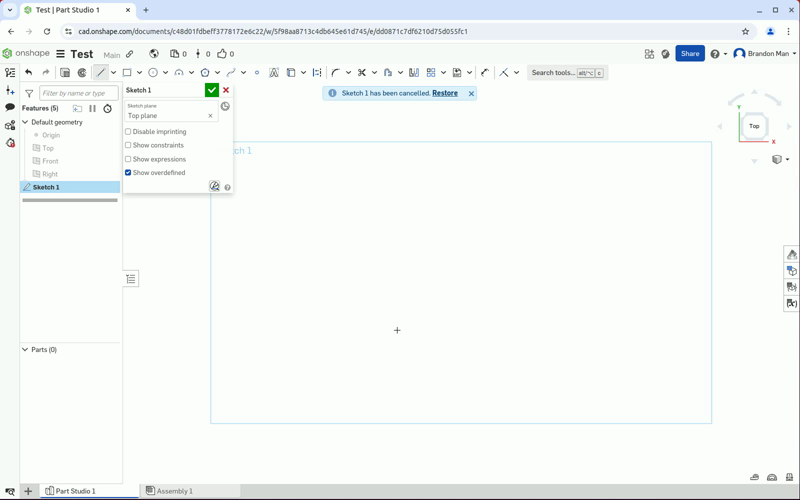
click(397, 329)
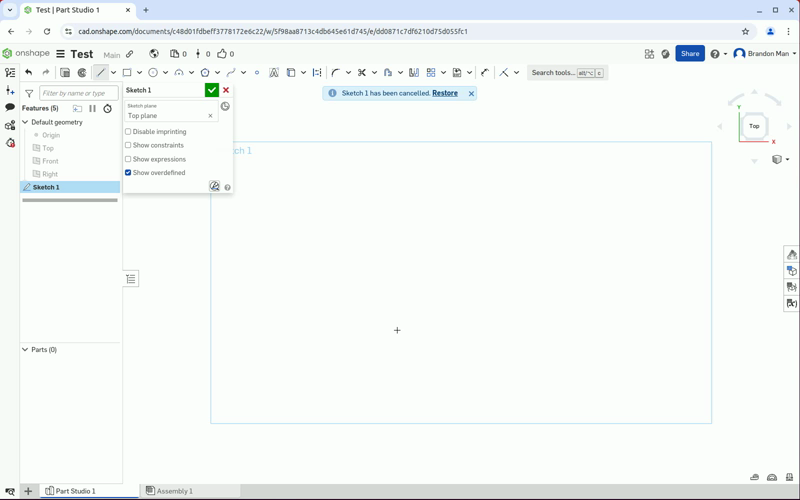
key_up(shift)
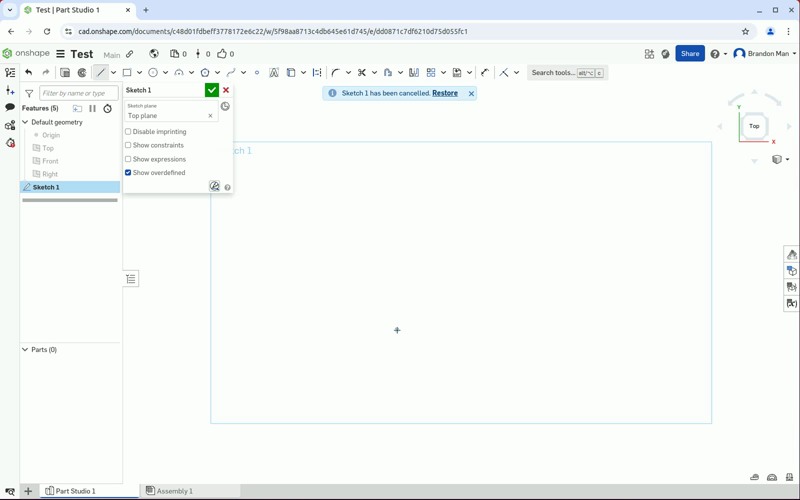
key_down(shift)
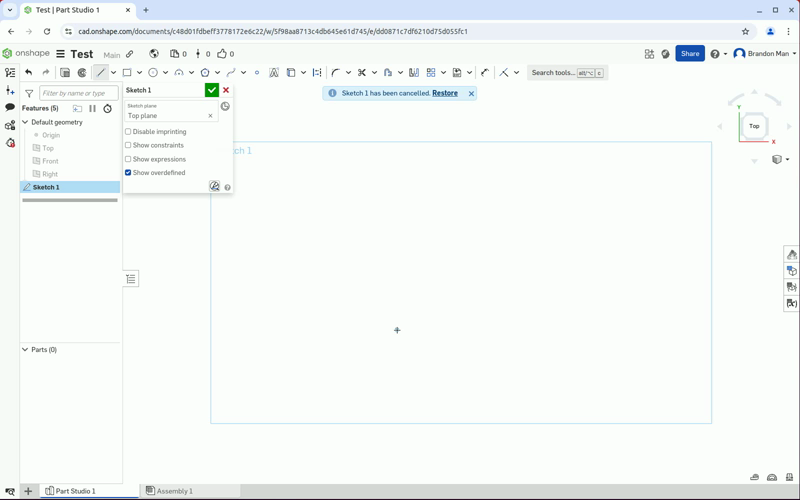
mouse_move(427, 329)
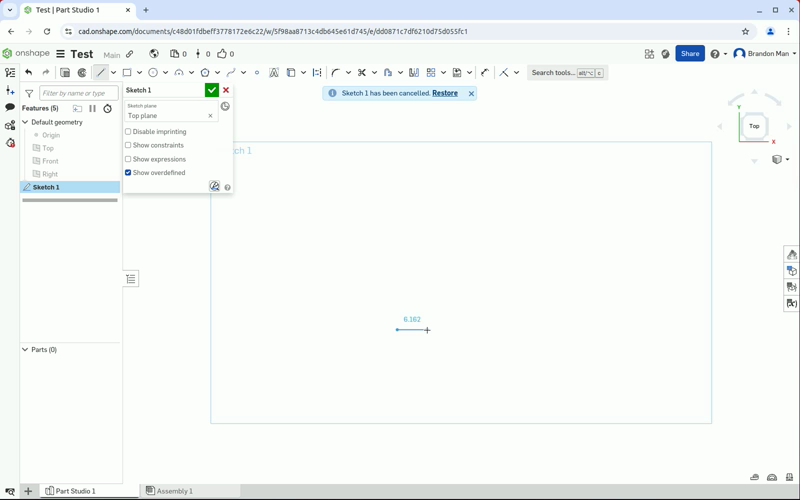
mouse_move(446, 329)
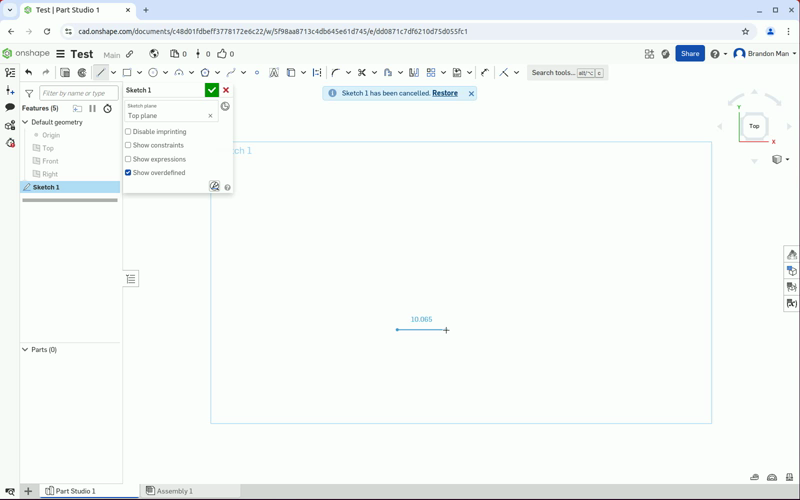
click(446, 329)
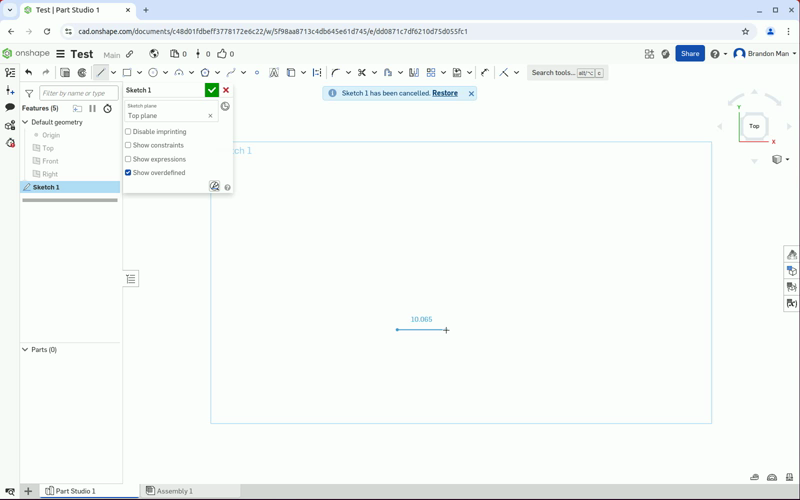
key_up(shift)
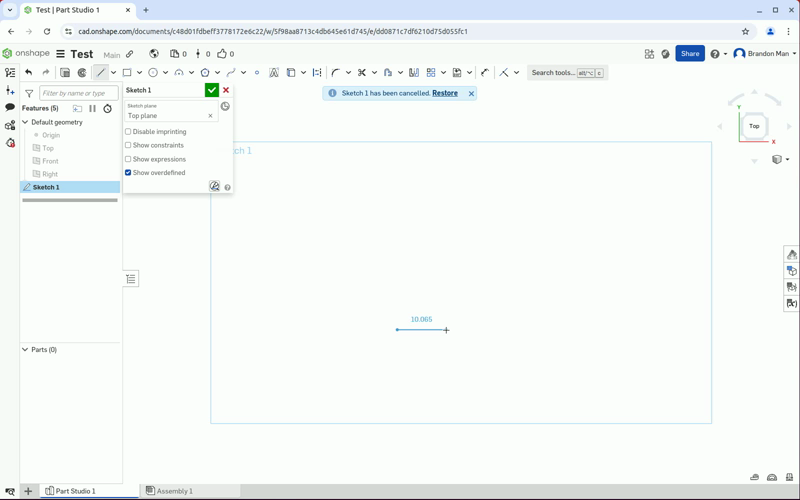
key(esc)
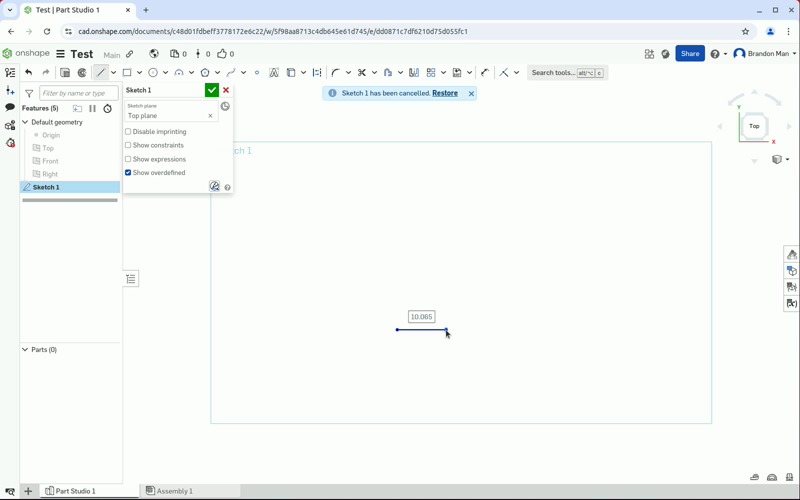
key(a)
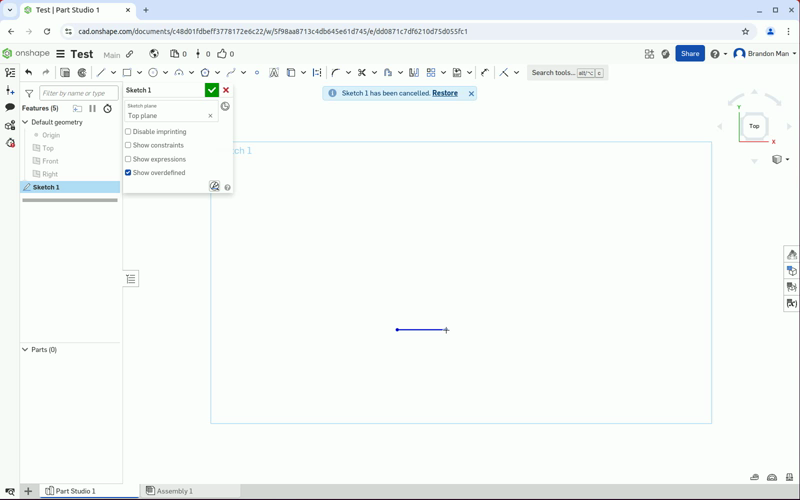
mouse_move(446, 329)
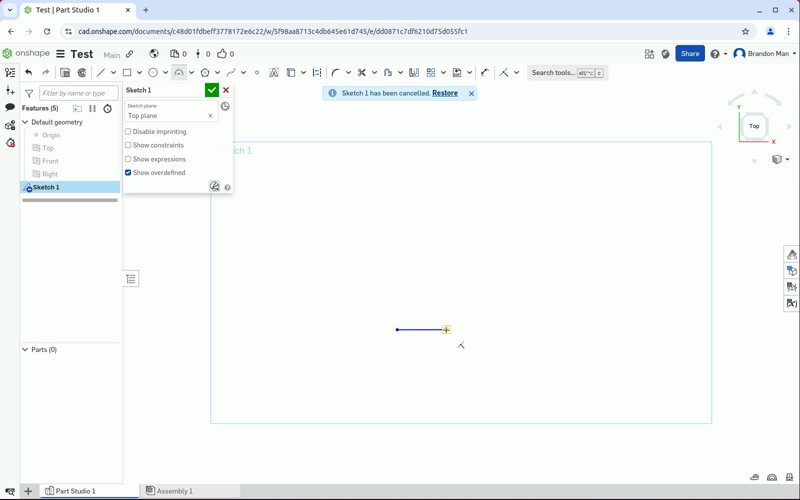
click(446, 329)
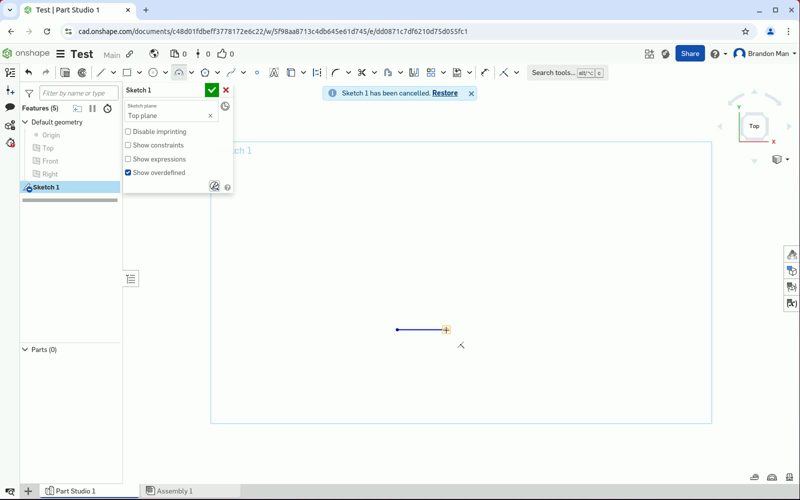
key_down(shift)
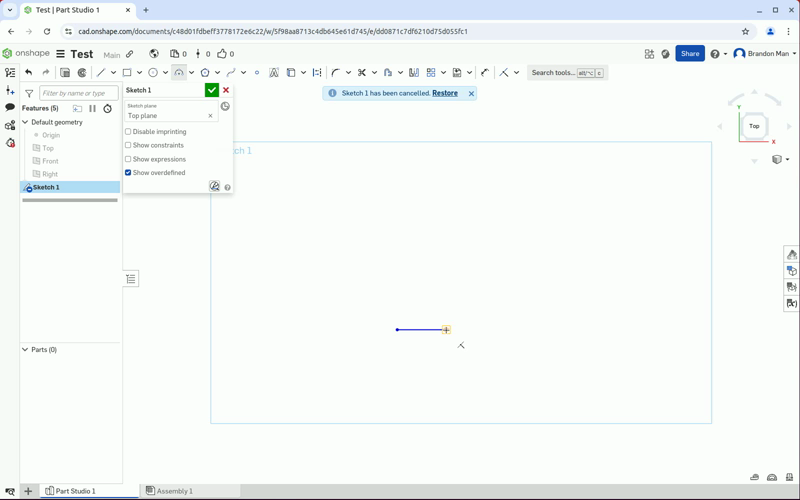
mouse_move(469, 317)
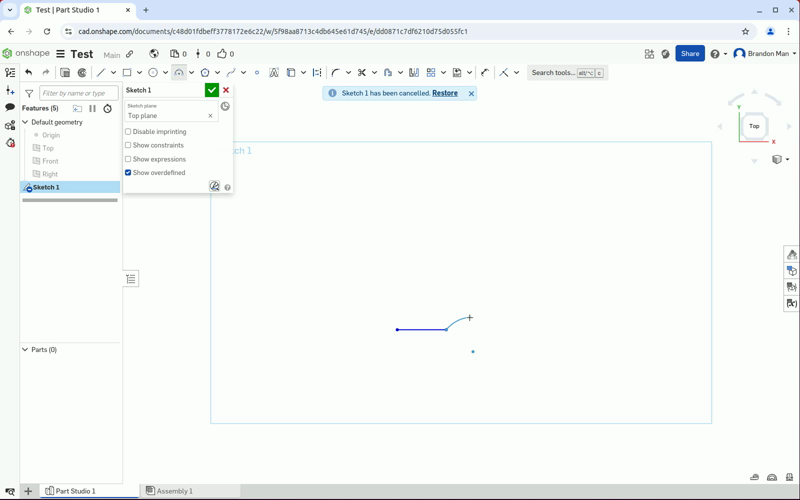
click(469, 317)
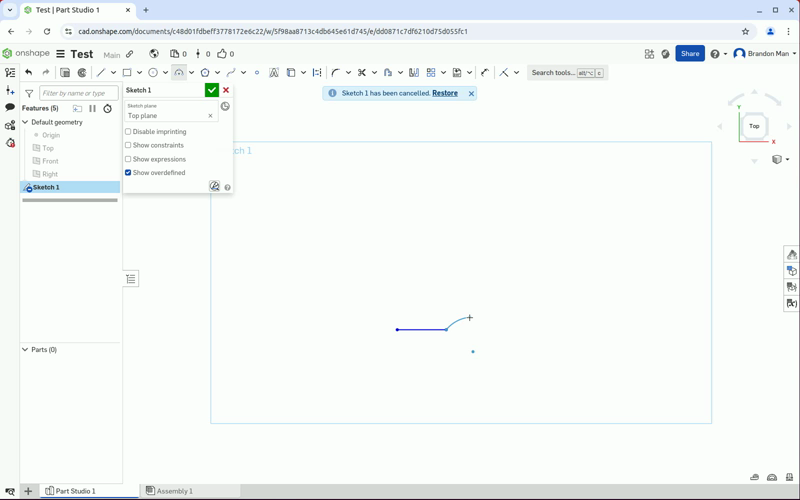
mouse_move(459, 326)
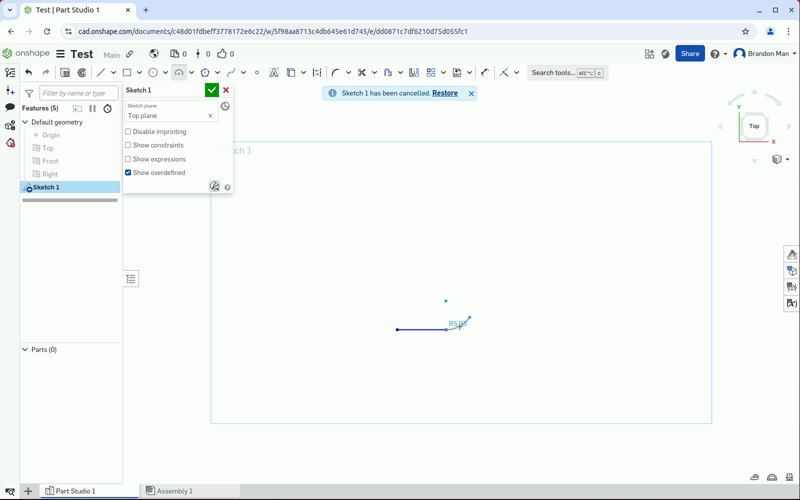
click(459, 326)
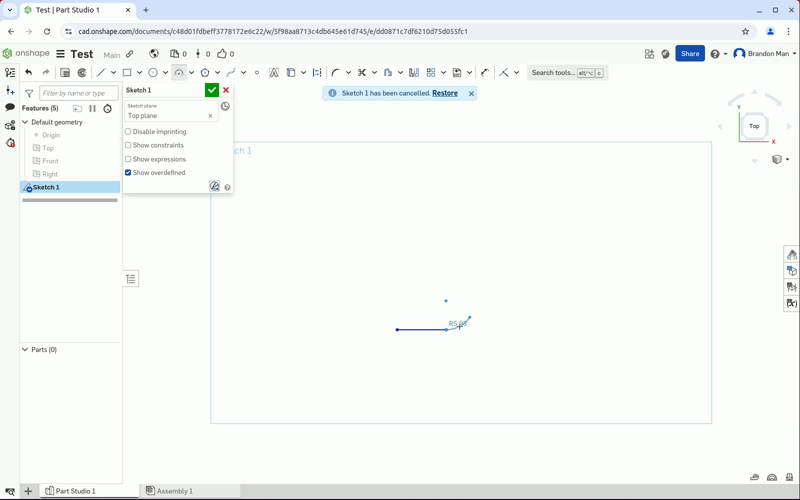
key_up(shift)
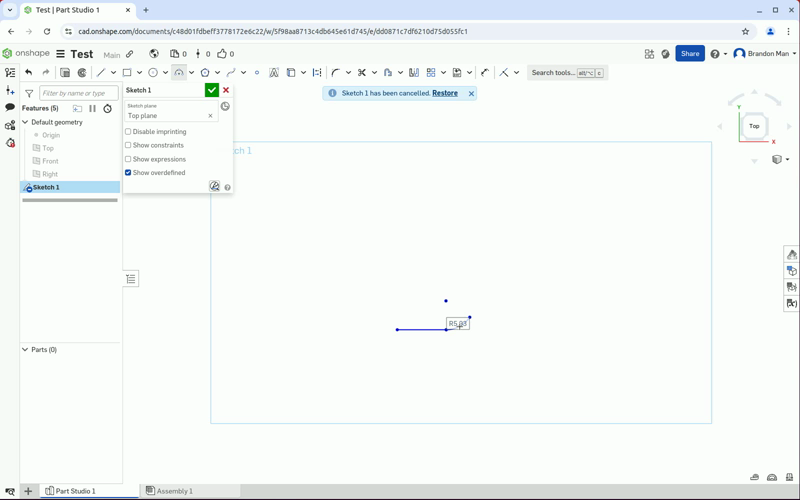
key(esc)
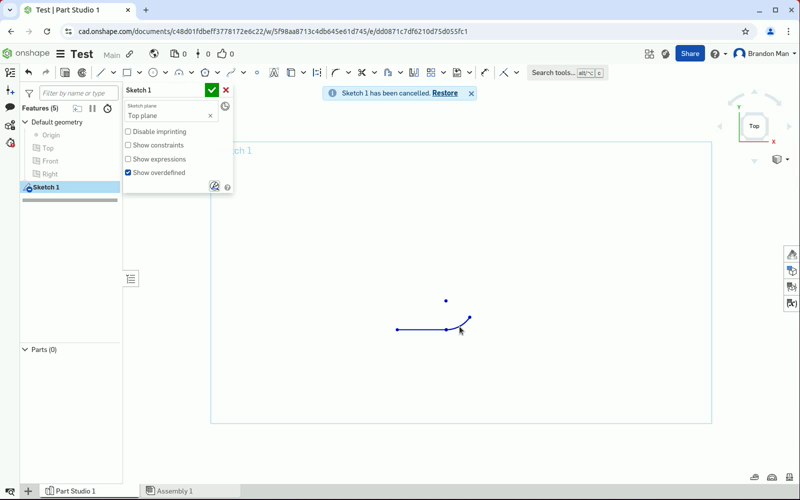
key(l)
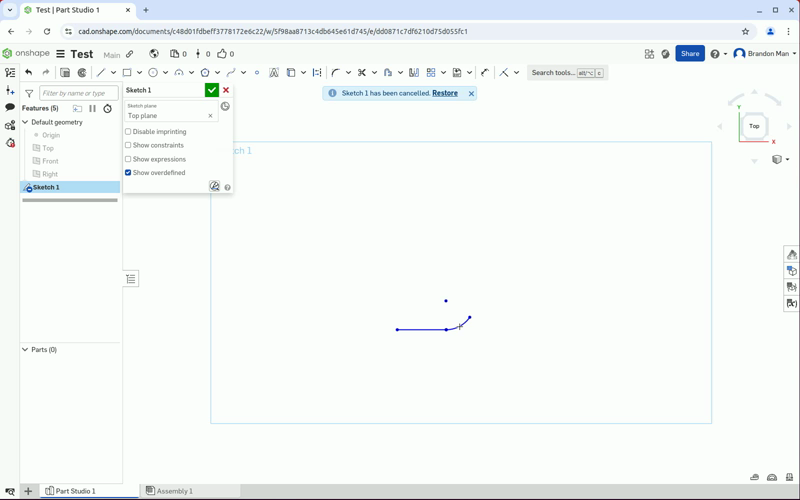
mouse_move(469, 317)
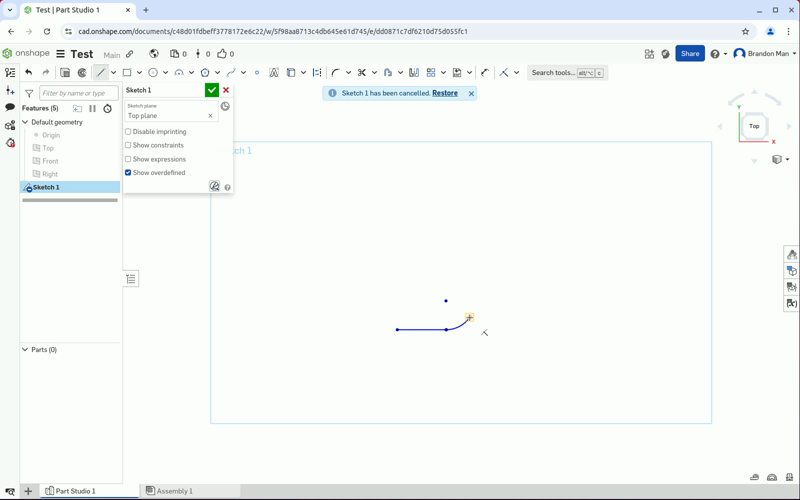
click(469, 317)
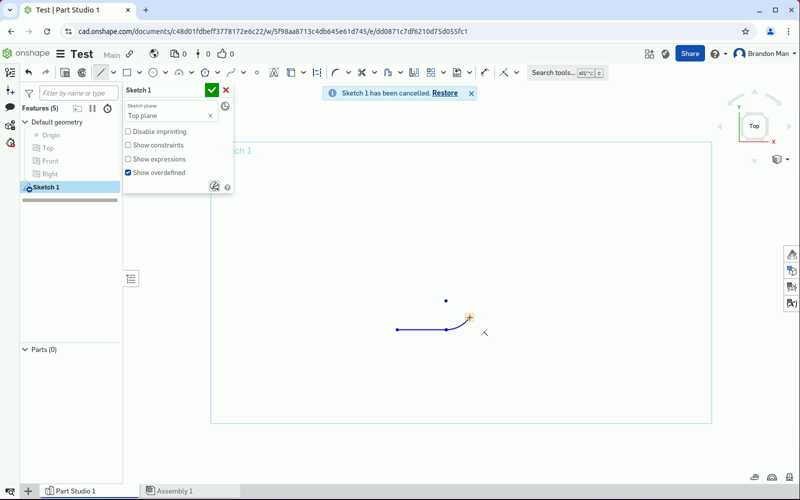
key_down(shift)
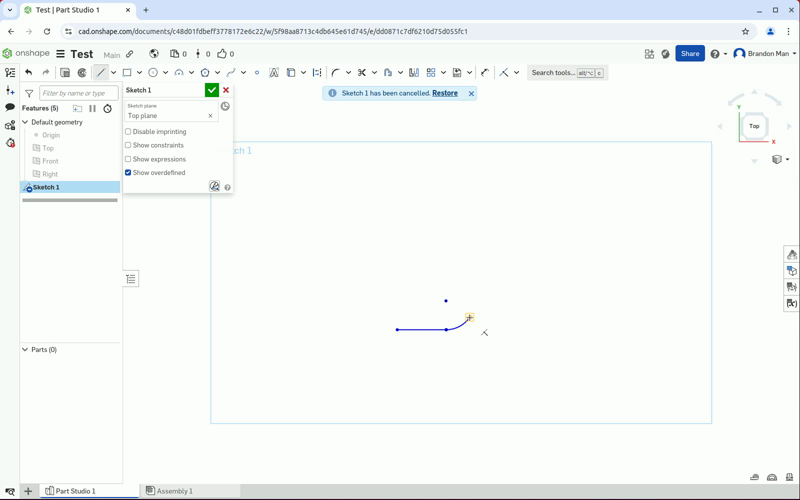
mouse_move(499, 317)
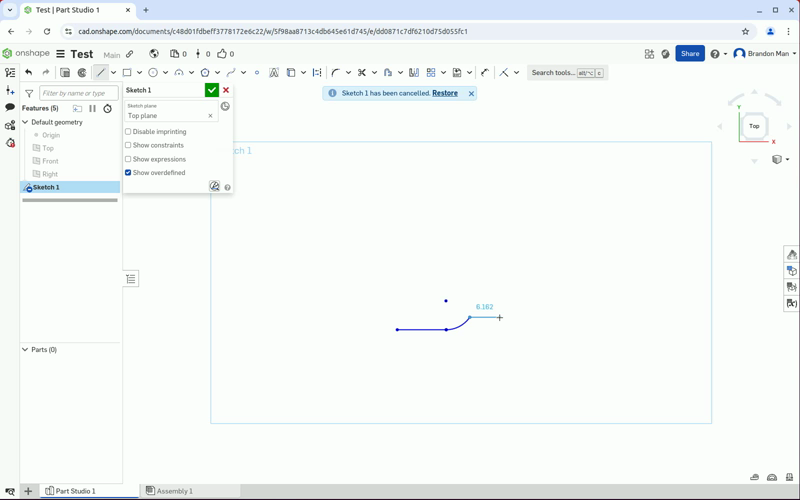
mouse_move(483, 298)
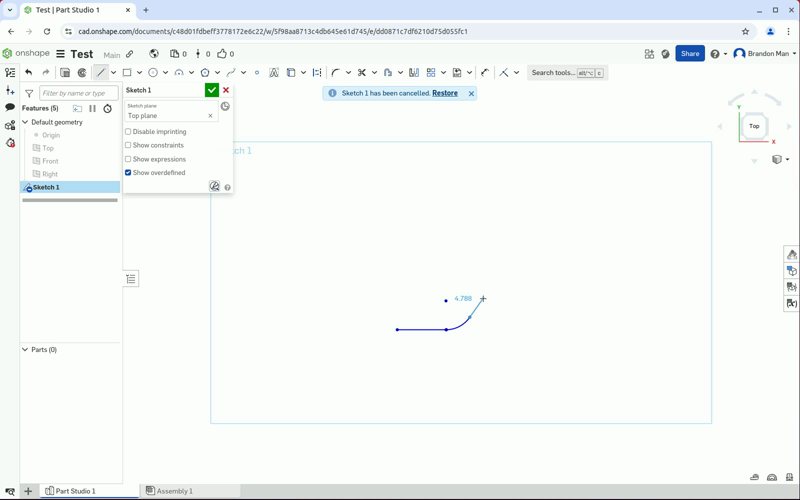
click(483, 298)
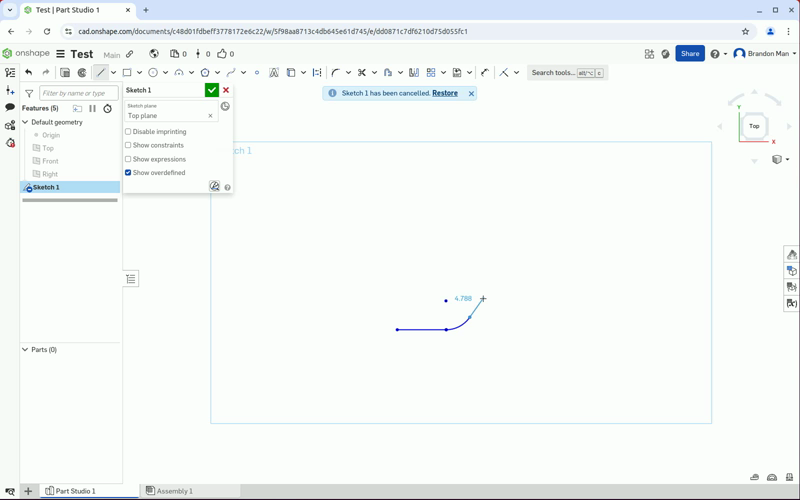
key_up(shift)
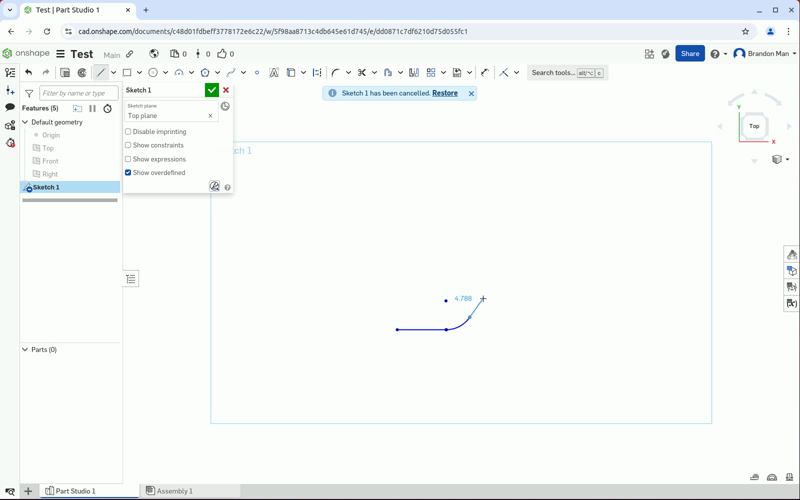
key(esc)
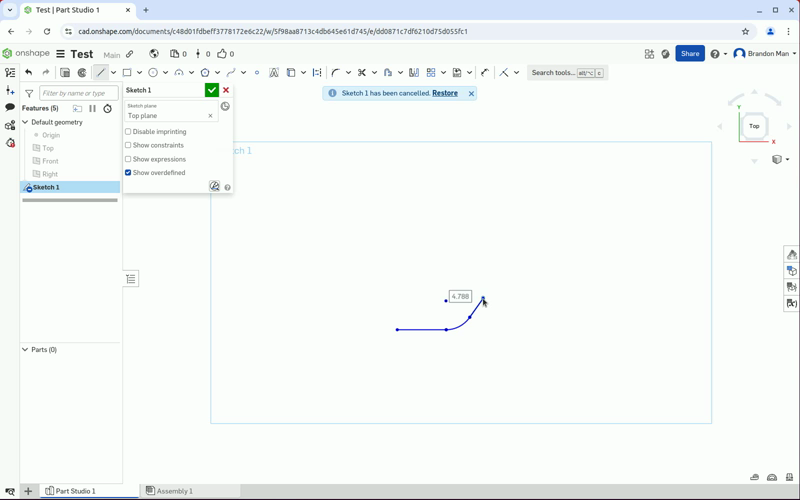
key(a)
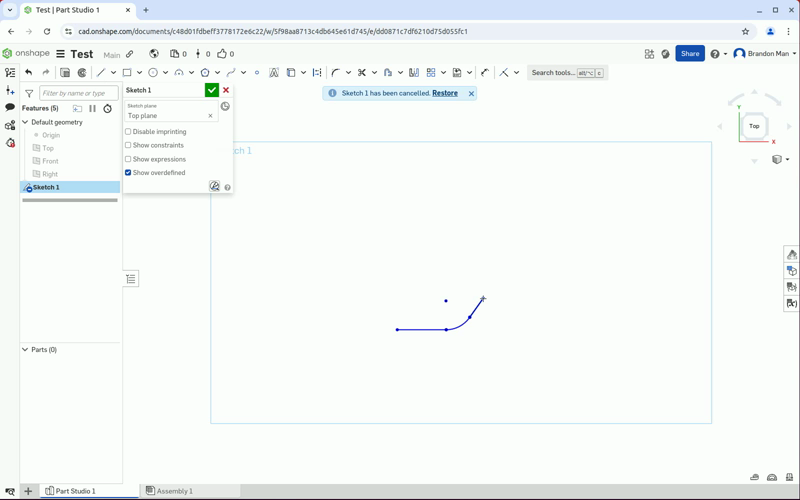
mouse_move(483, 298)
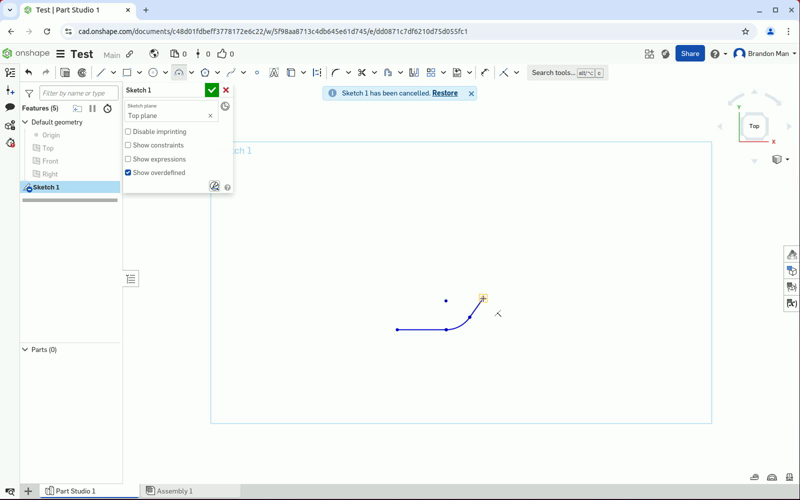
click(483, 298)
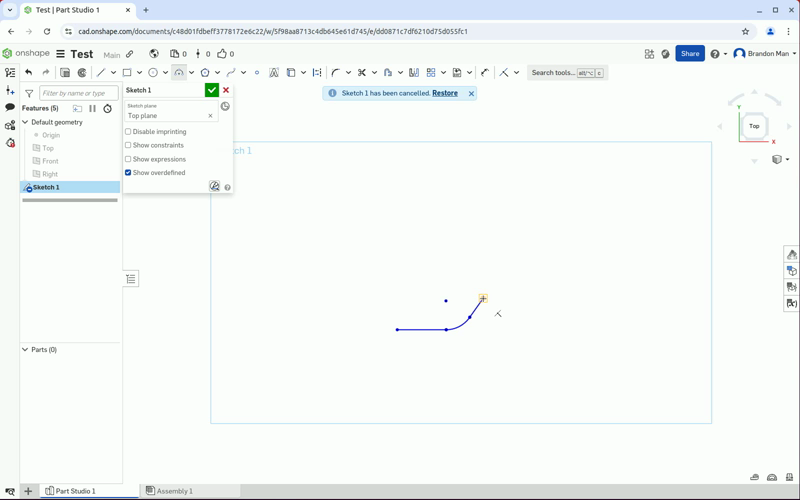
key_down(shift)
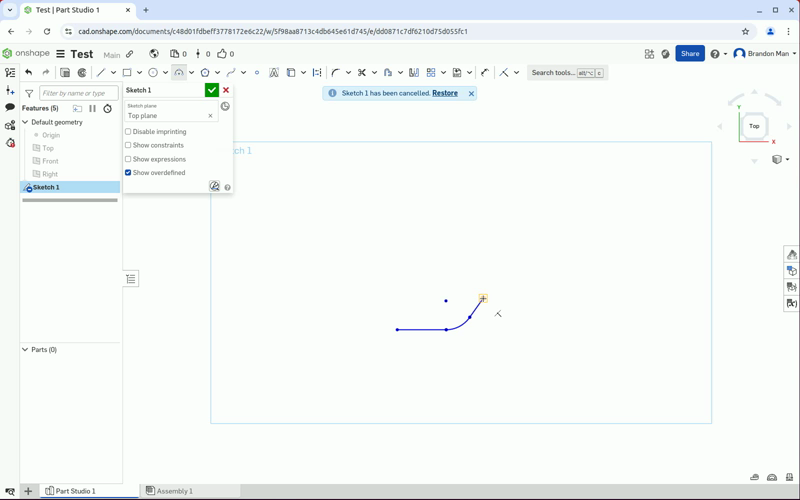
mouse_move(439, 265)
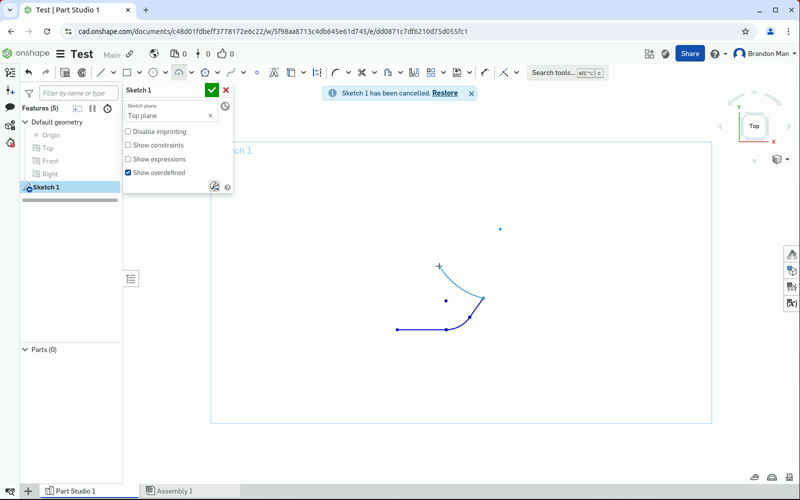
click(439, 265)
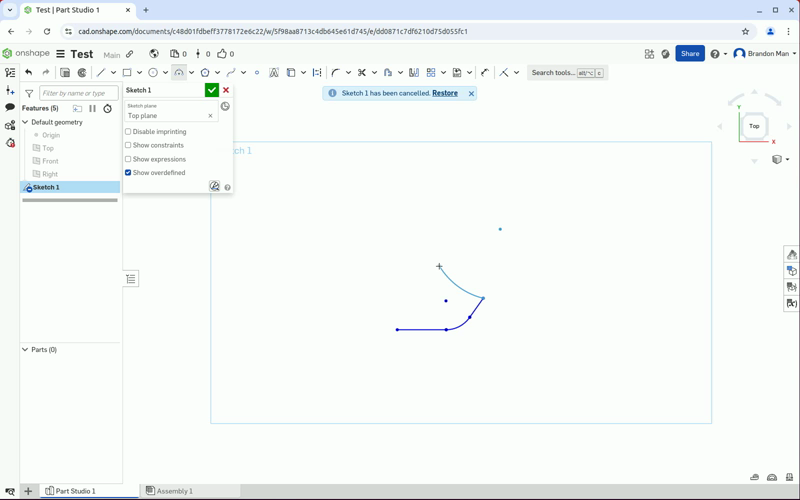
mouse_move(477, 260)
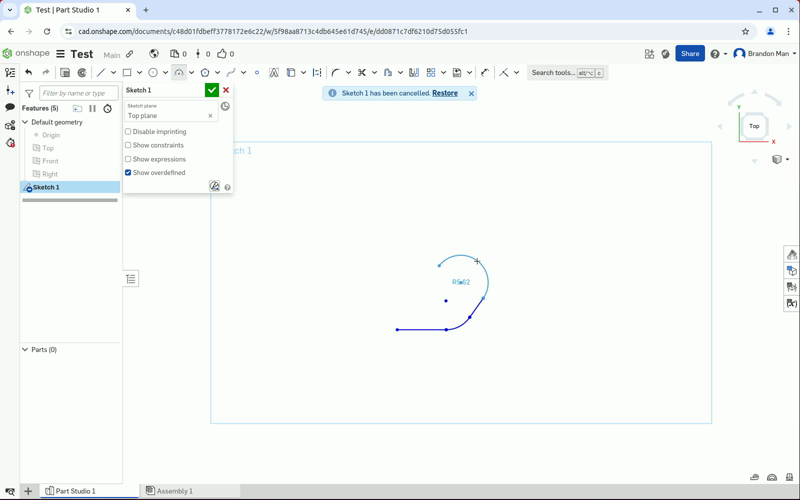
click(477, 260)
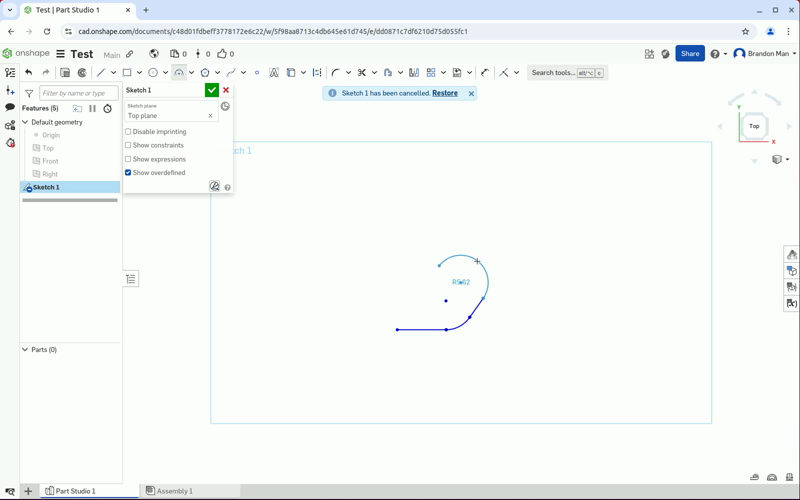
key_up(shift)
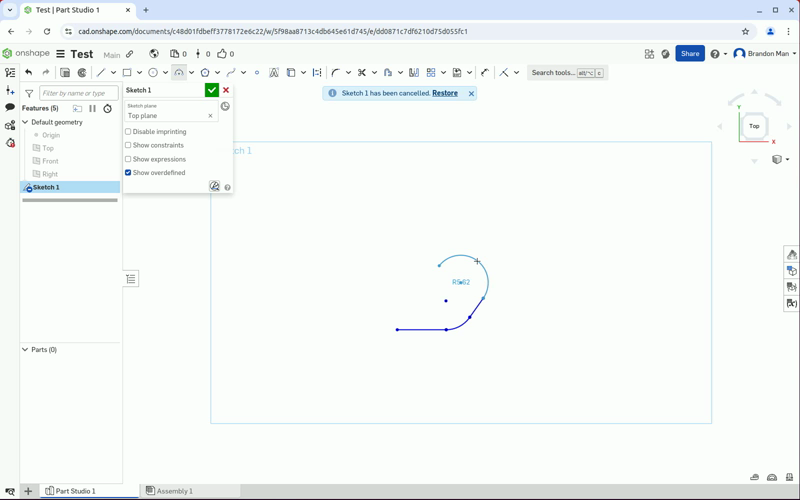
key(esc)
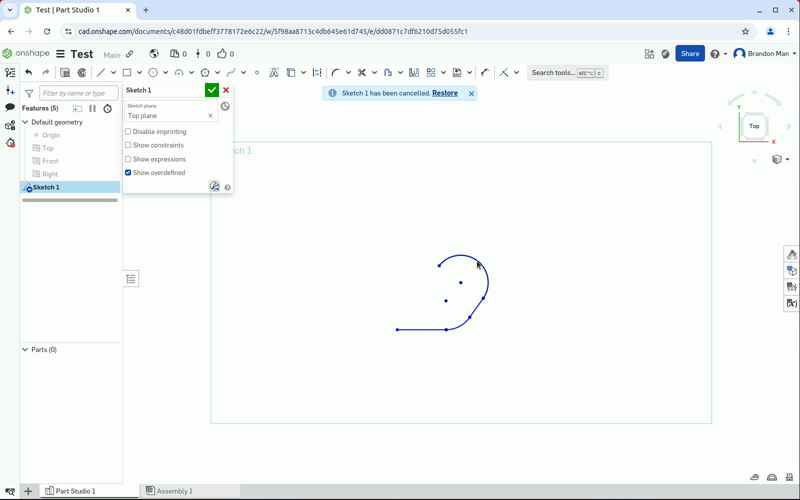
key(l)
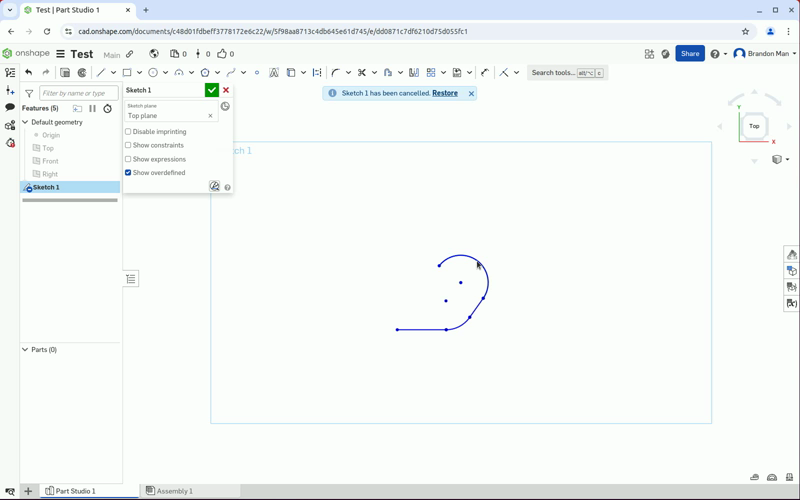
mouse_move(439, 265)
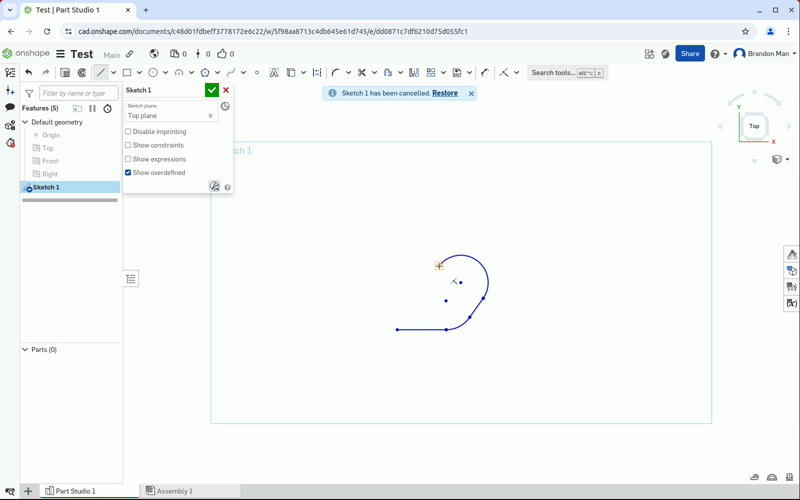
click(439, 265)
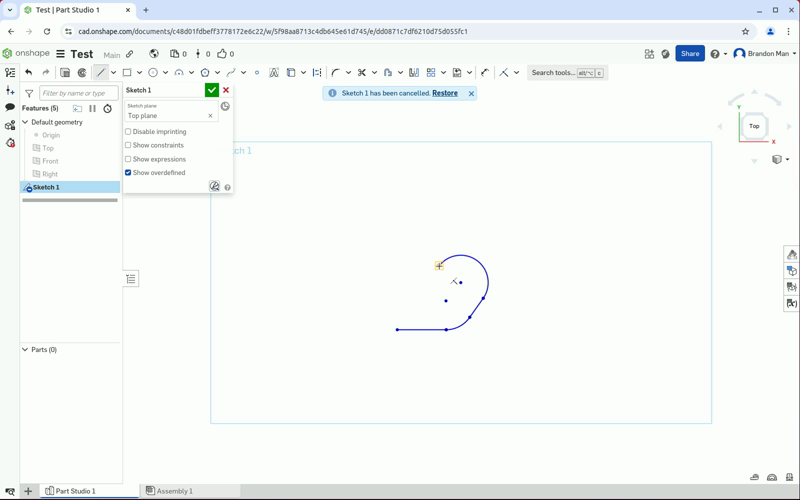
key_down(shift)
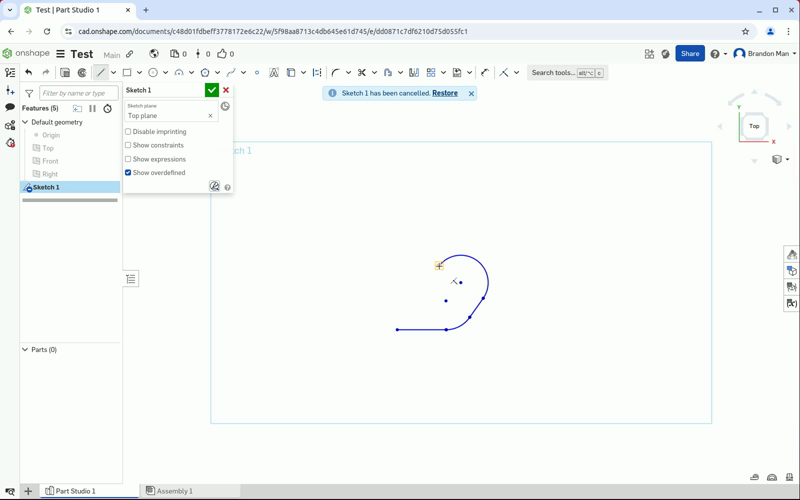
mouse_move(469, 265)
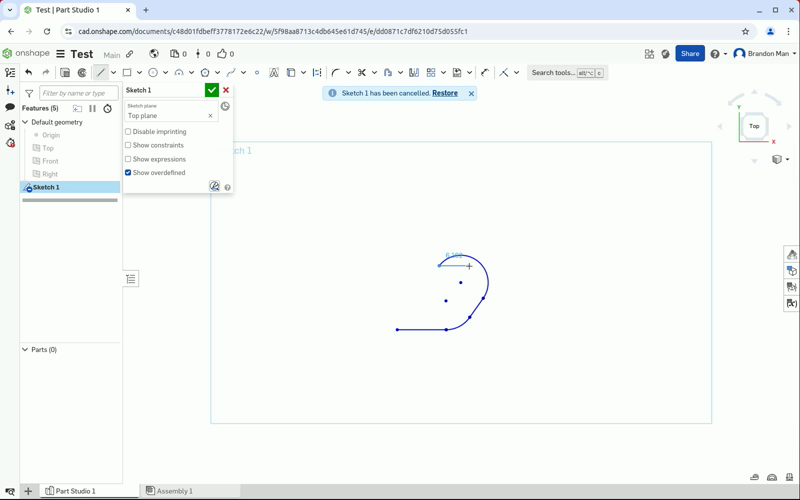
mouse_move(420, 289)
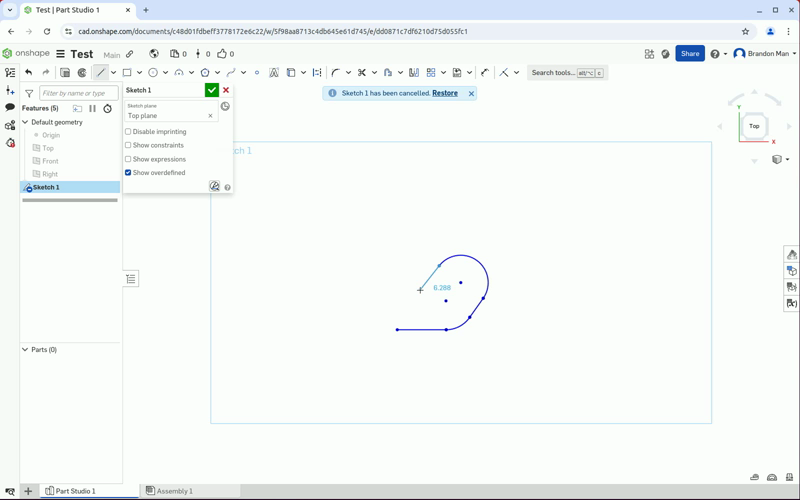
click(420, 289)
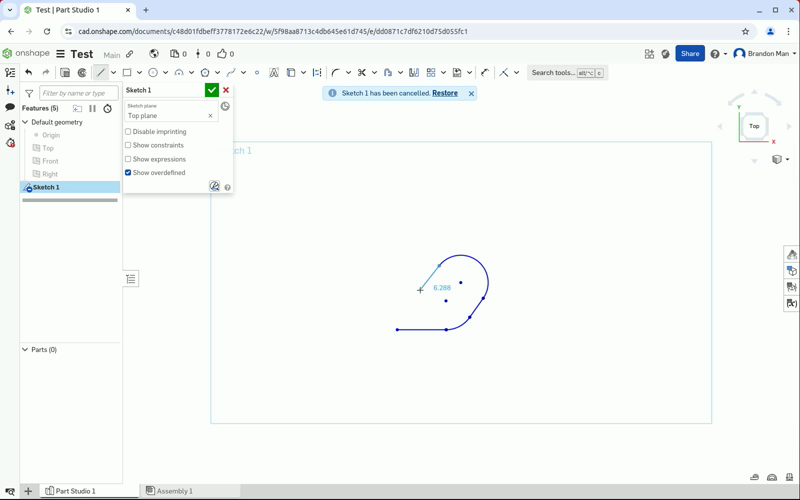
key_up(shift)
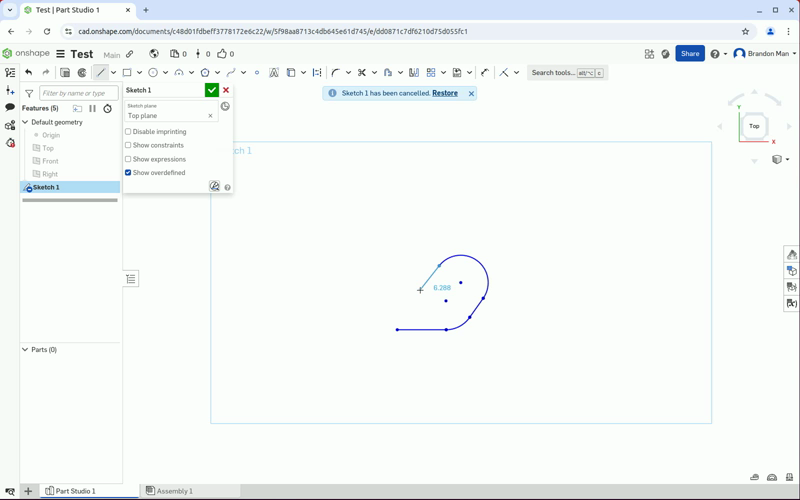
key(esc)
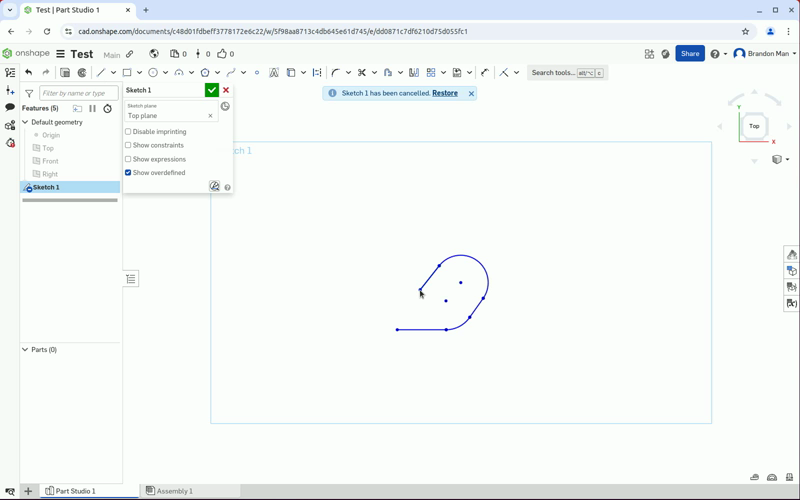
key(a)
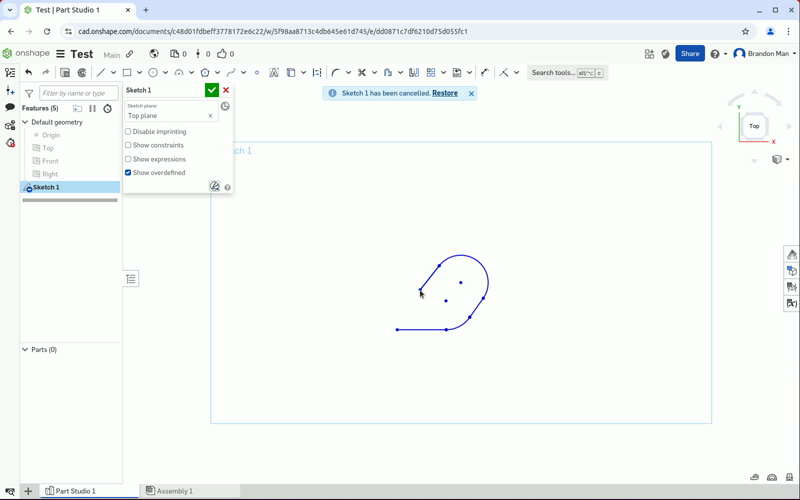
mouse_move(420, 289)
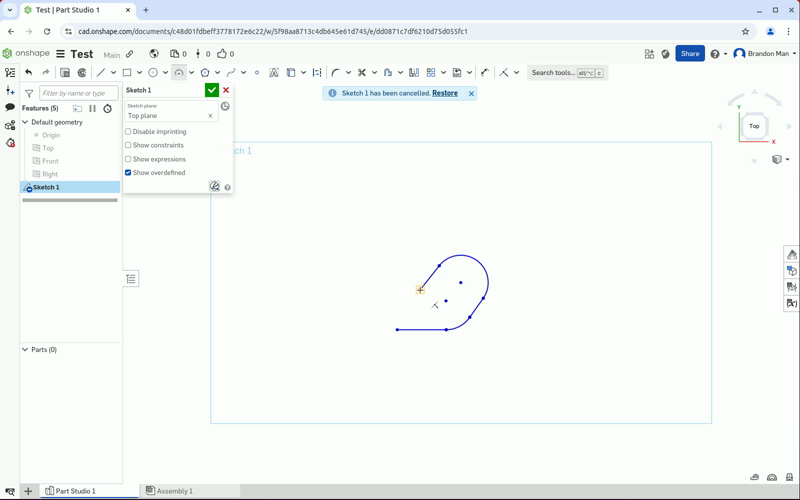
click(420, 289)
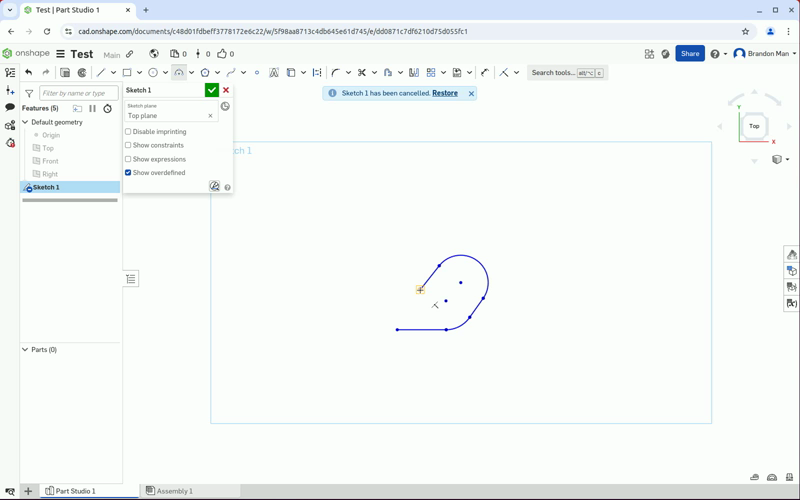
key_down(shift)
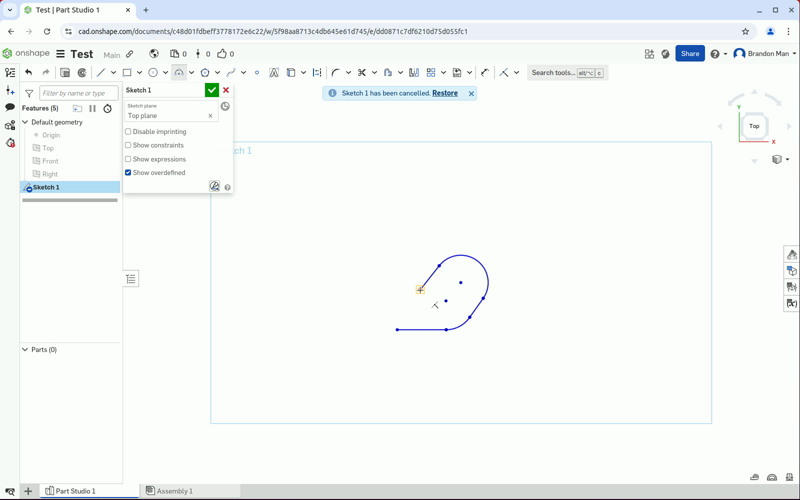
mouse_move(397, 300)
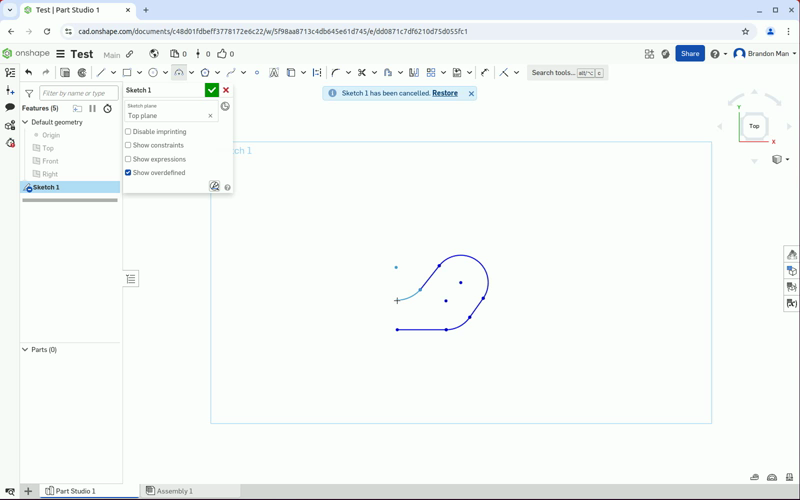
click(397, 300)
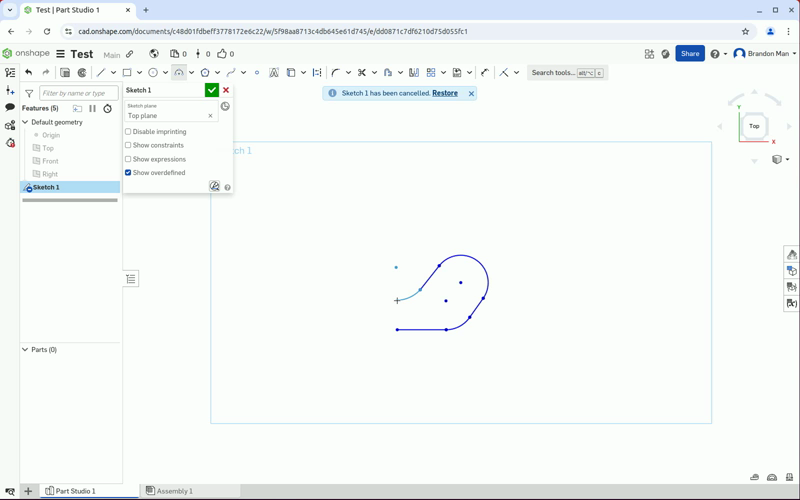
mouse_move(410, 297)
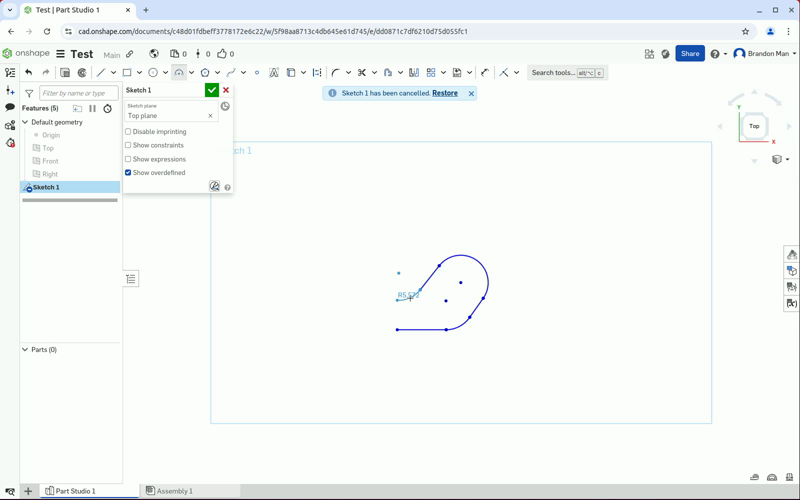
click(410, 297)
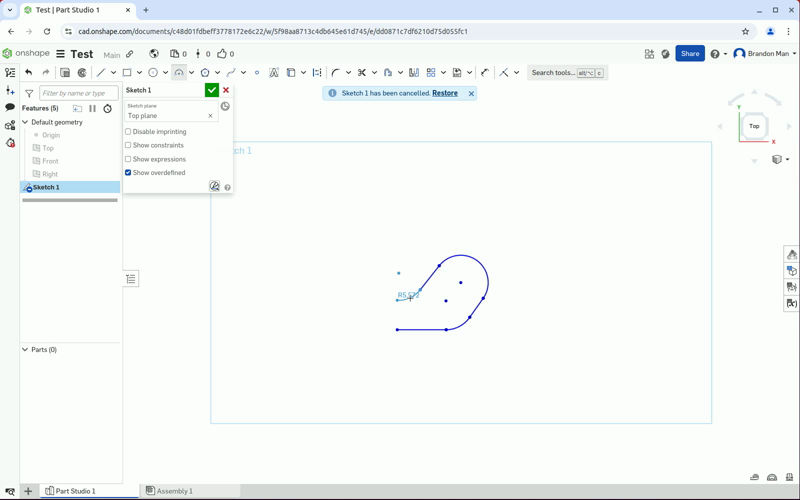
key_up(shift)
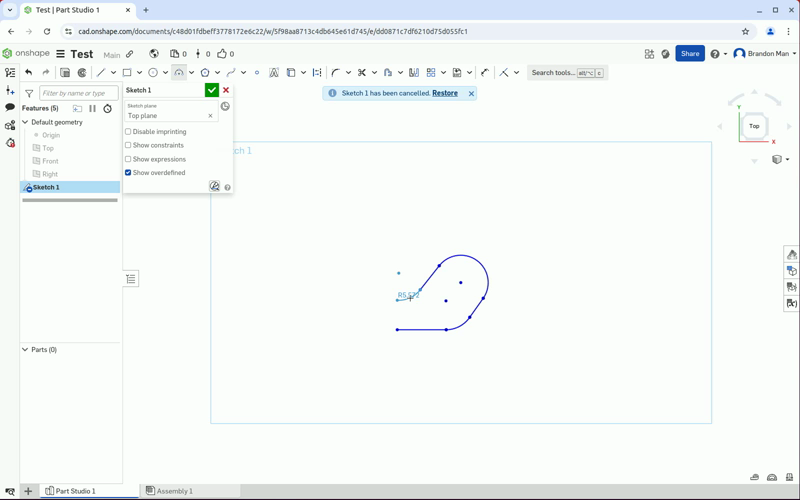
key(esc)
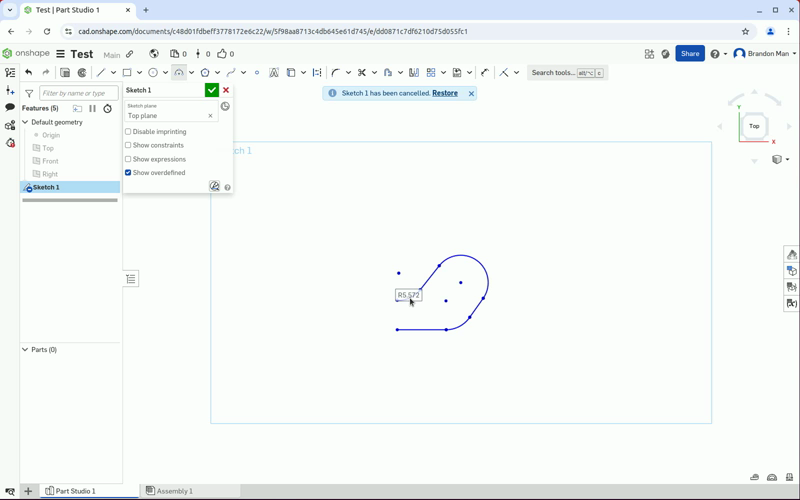
key(l)
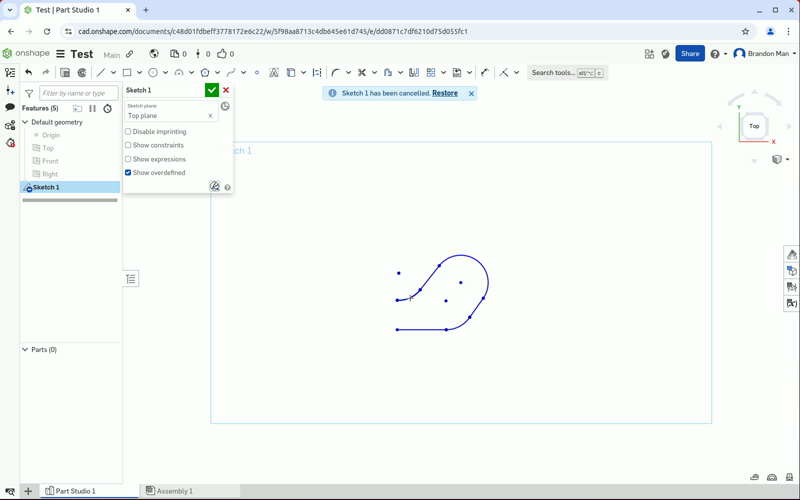
mouse_move(397, 300)
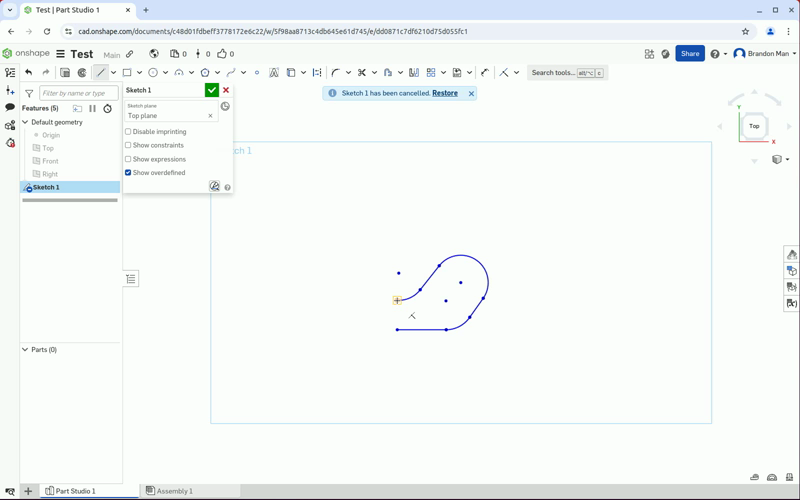
click(397, 300)
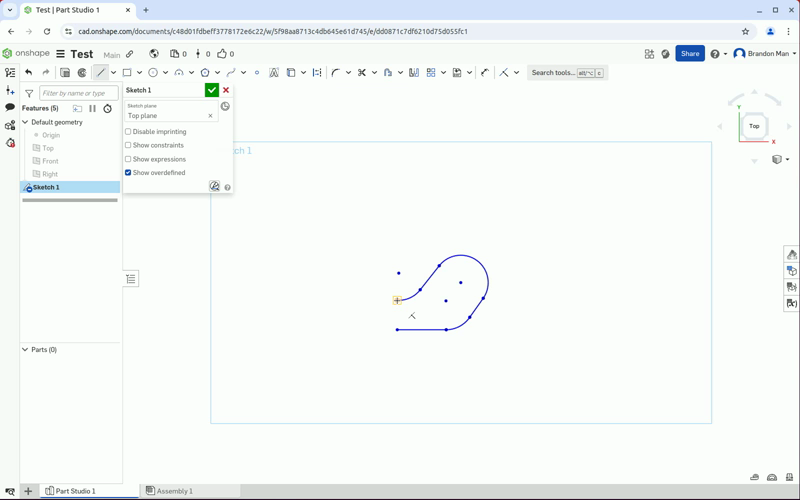
mouse_move(427, 300)
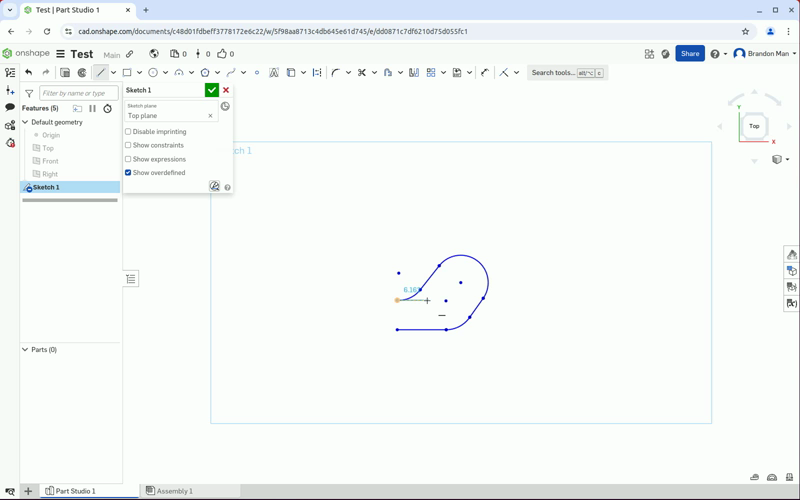
key_down(shift)
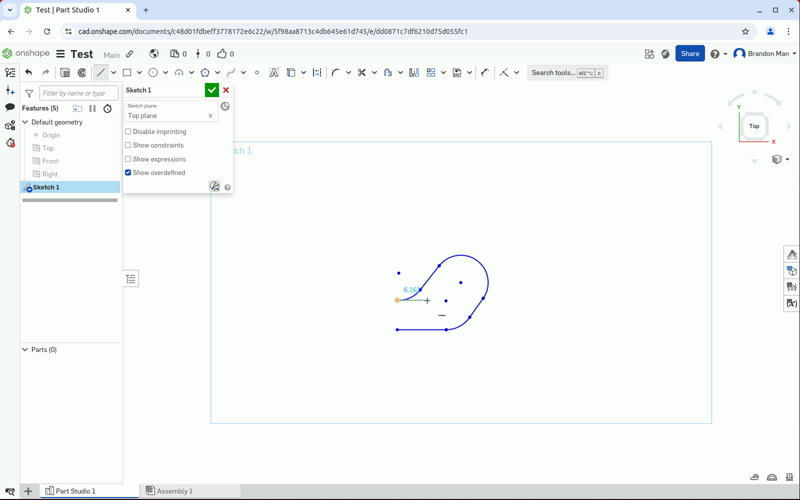
mouse_move(397, 329)
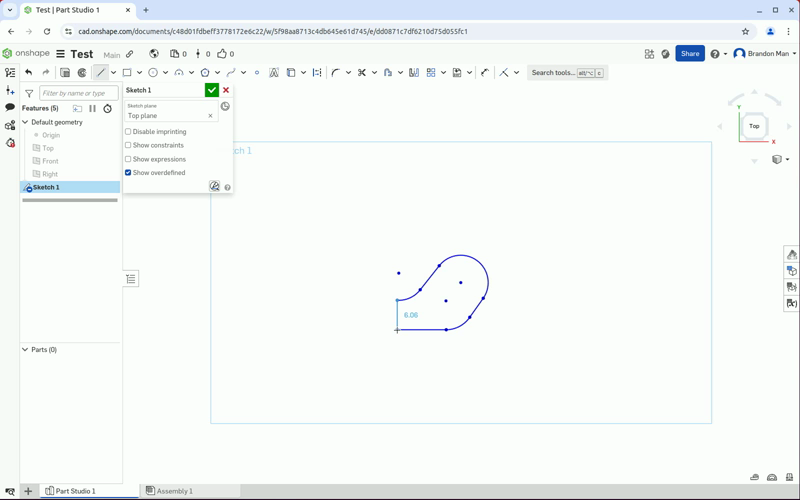
key_up(shift)
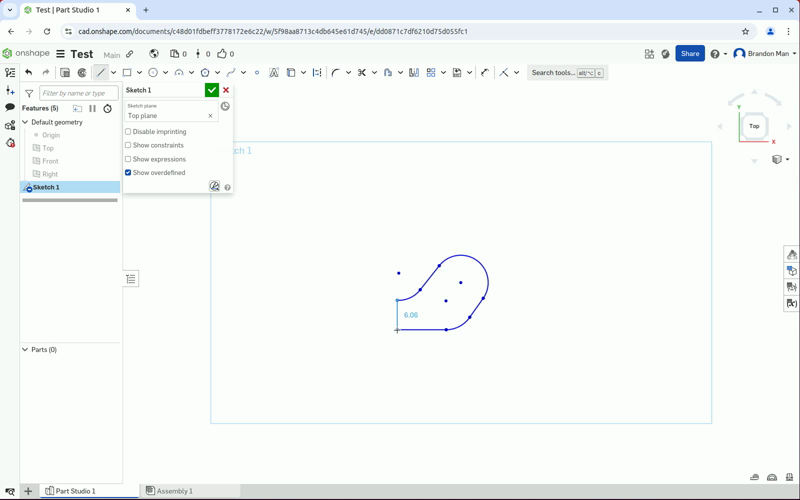
click(397, 329)
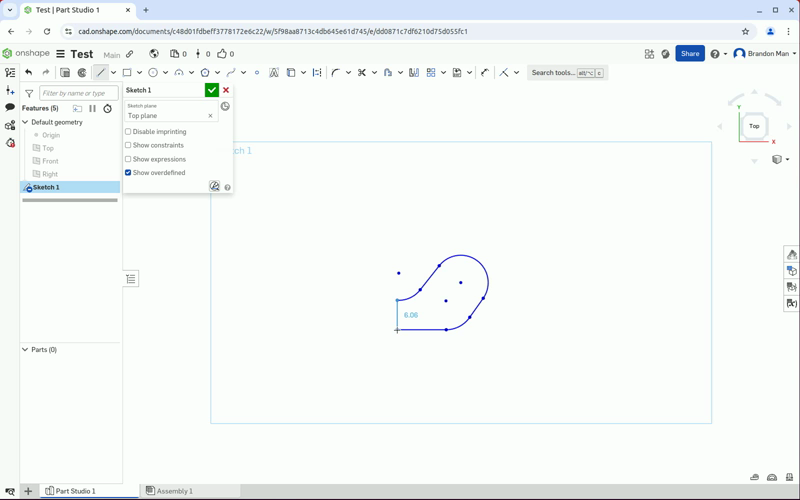
key(esc)
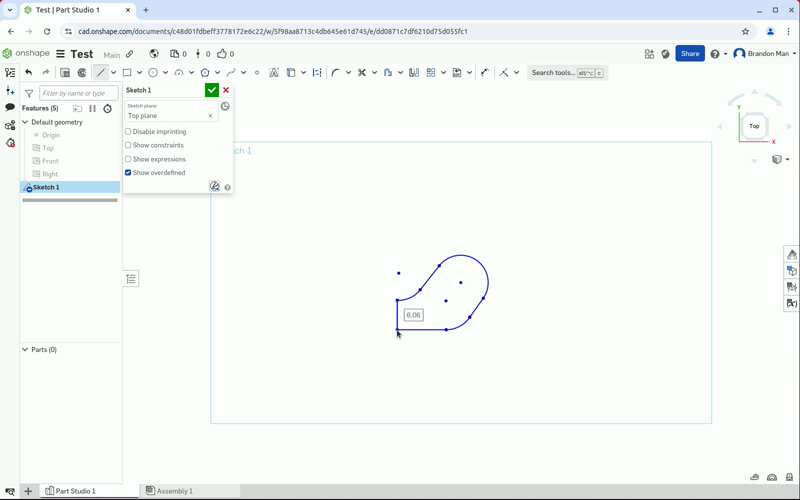
key(c)
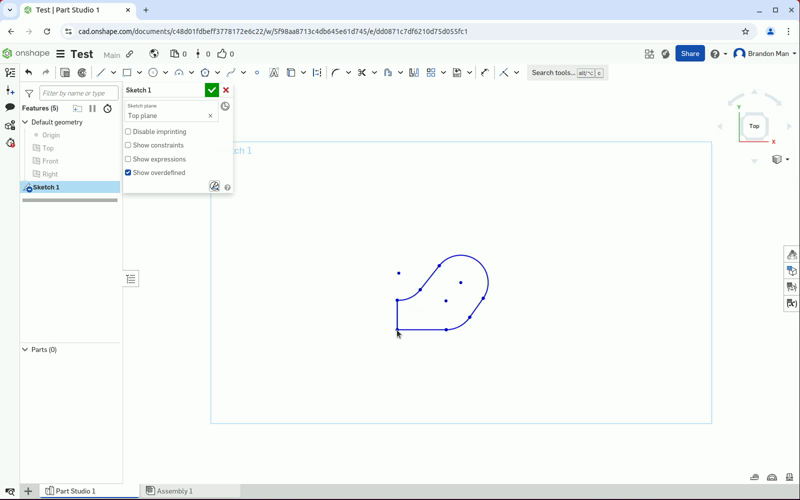
key_down(shift)
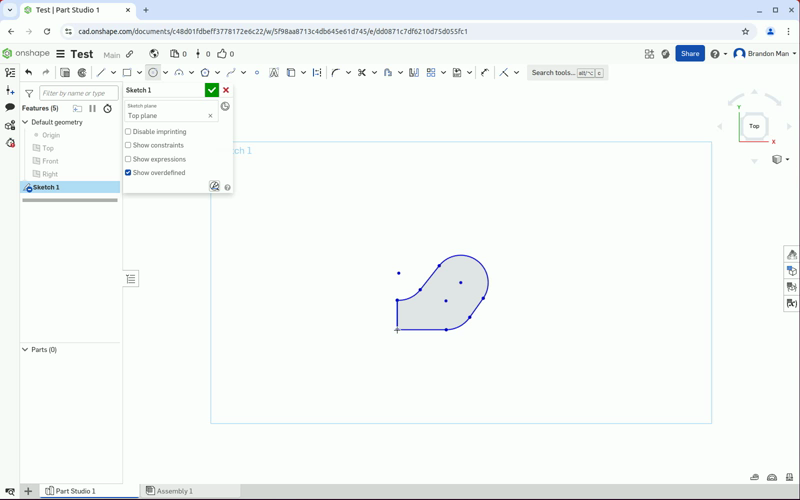
mouse_move(461, 282)
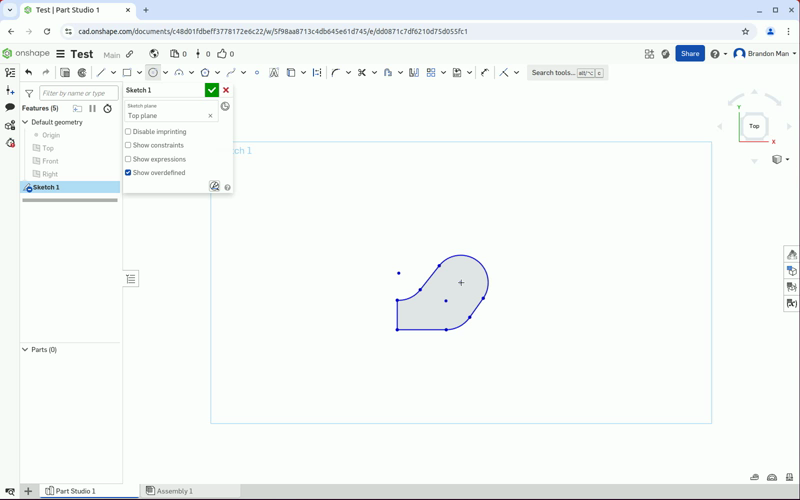
scroll(6)
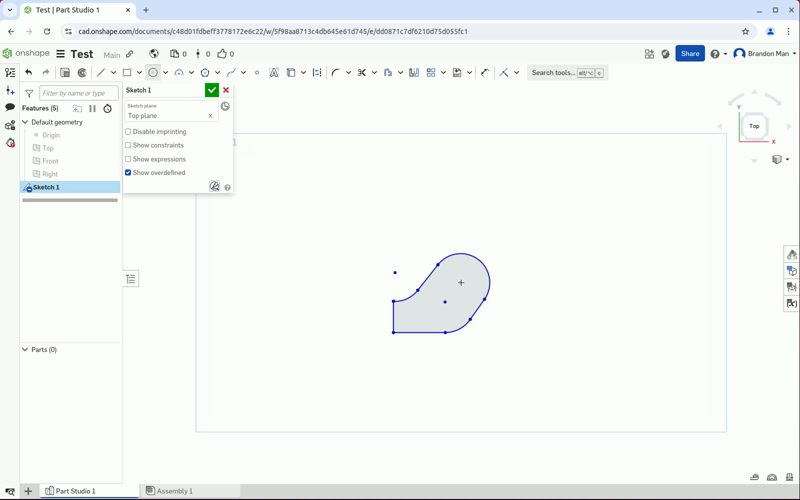
scroll(6)
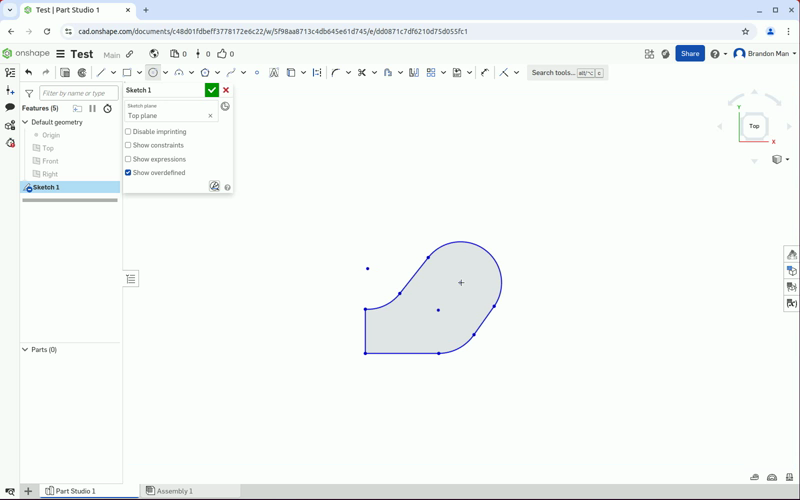
scroll(6)
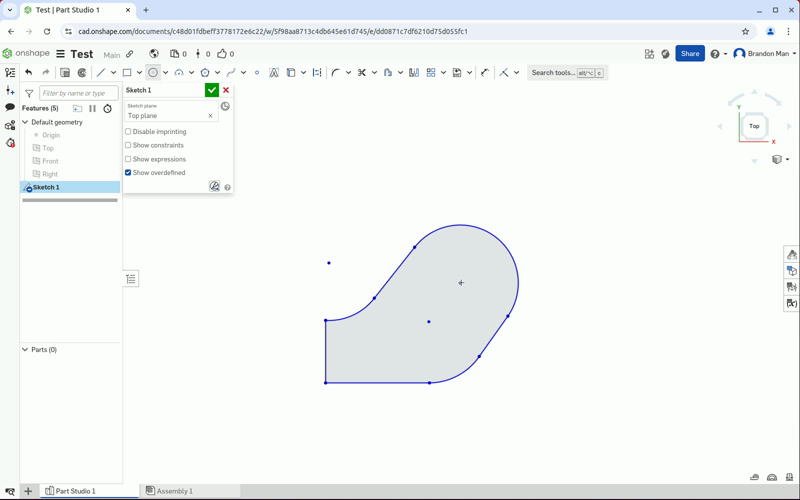
scroll(6)
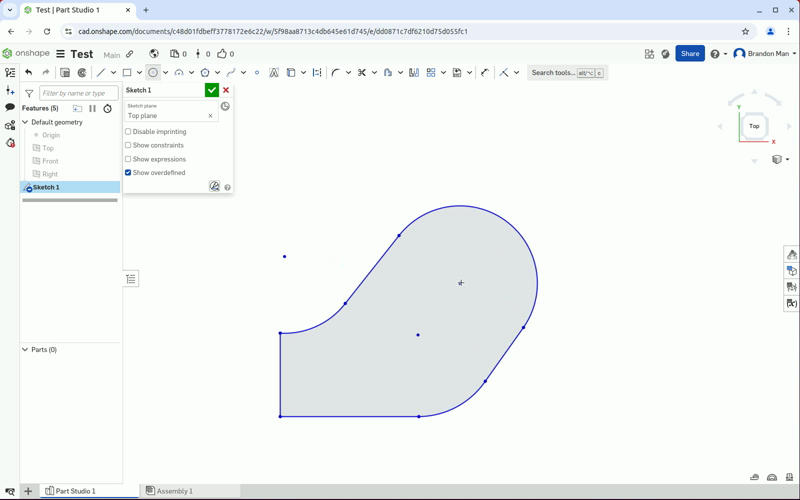
scroll(6)
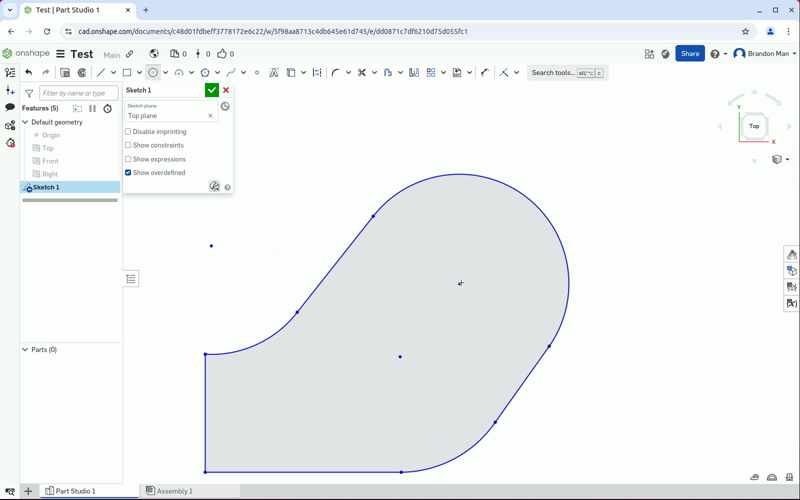
scroll(6)
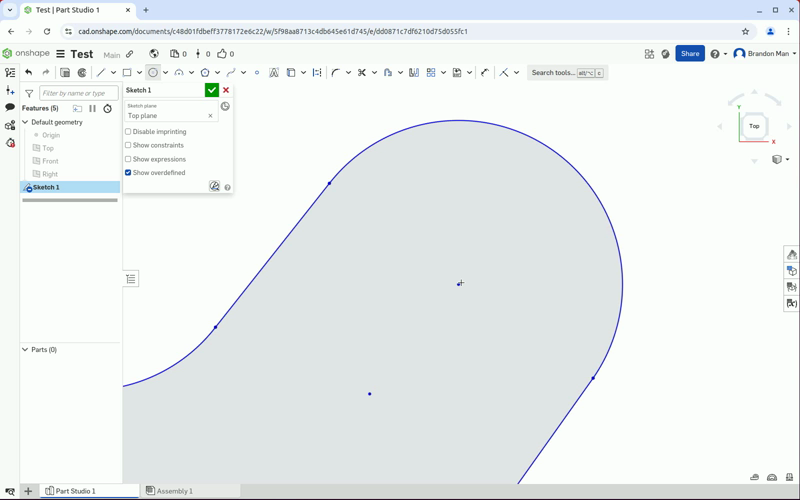
scroll(6)
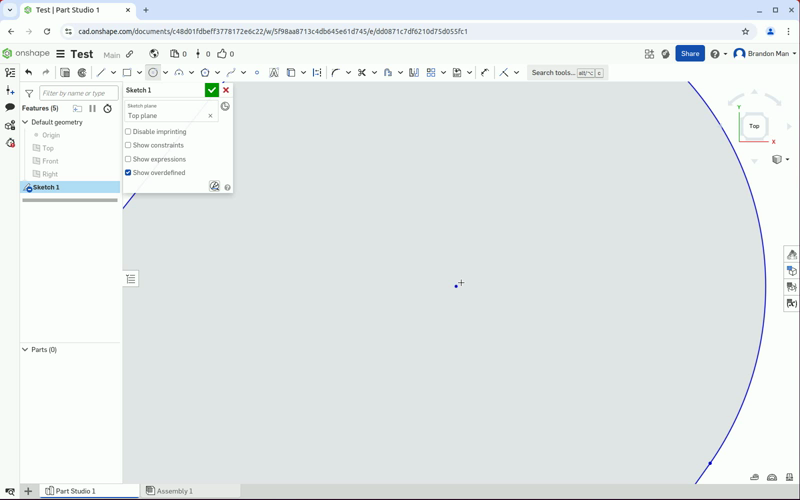
click(461, 282)
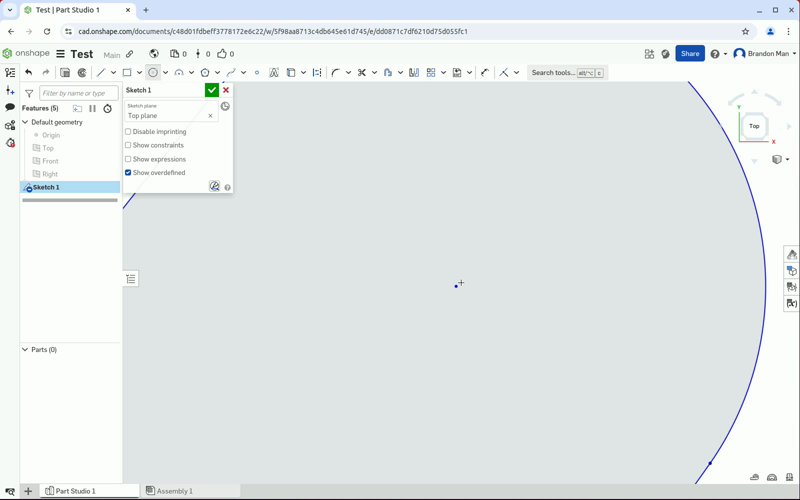
scroll(-6)
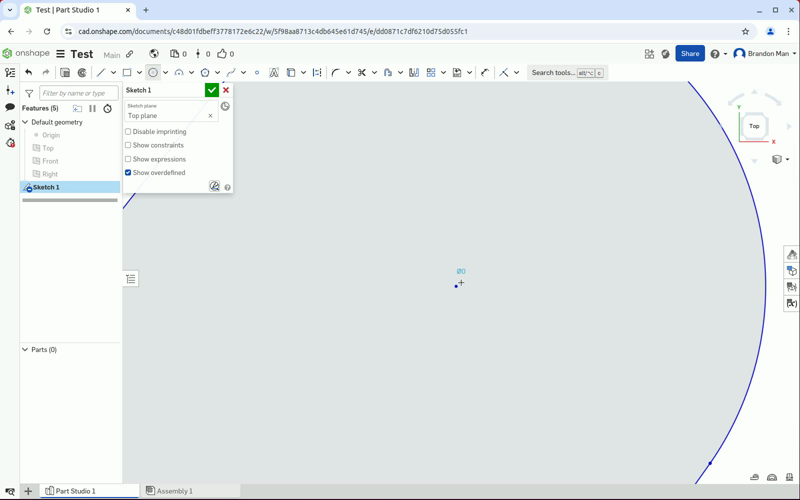
scroll(-6)
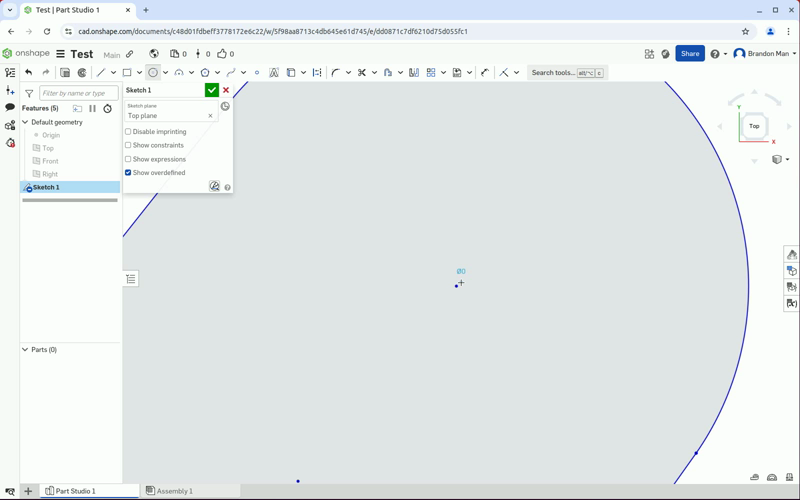
scroll(-6)
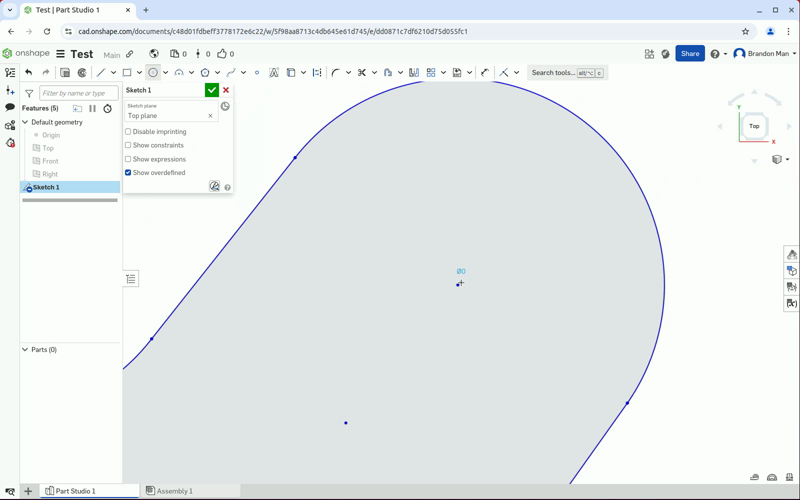
scroll(-6)
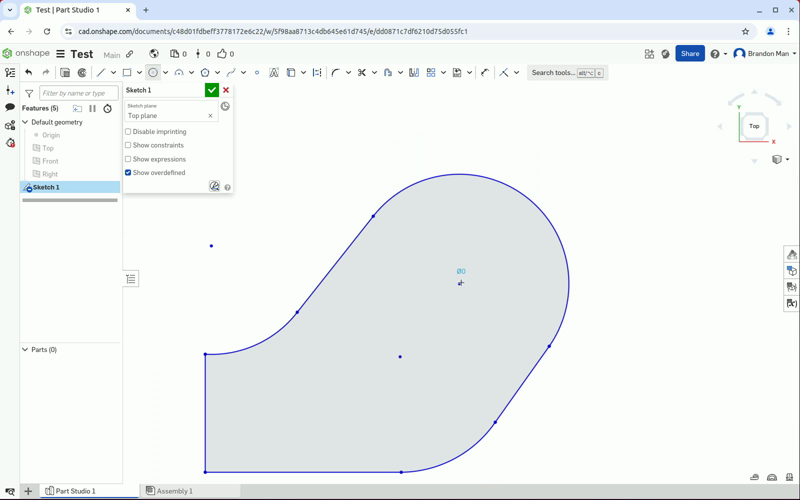
scroll(-6)
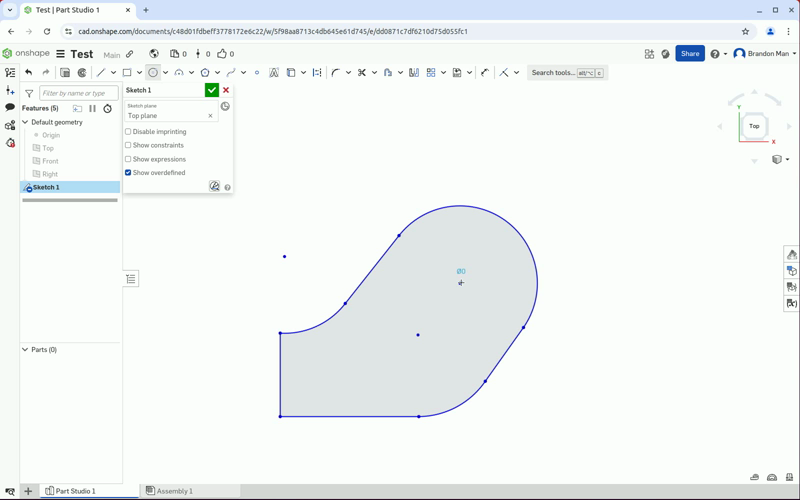
scroll(-6)
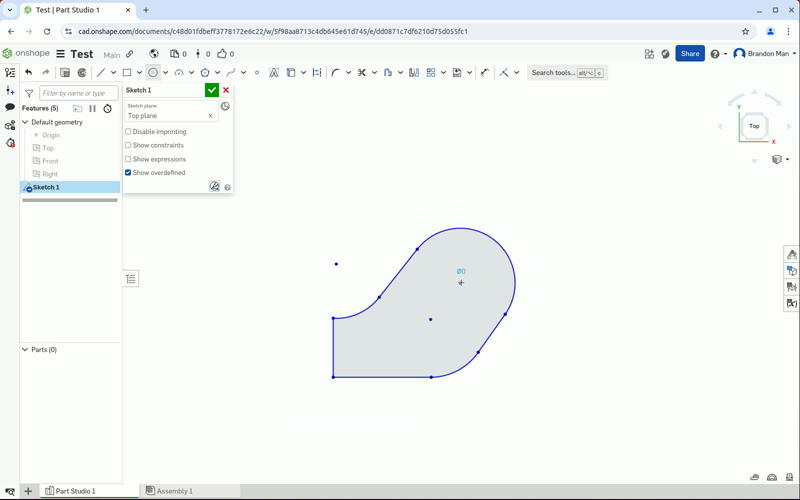
scroll(-6)
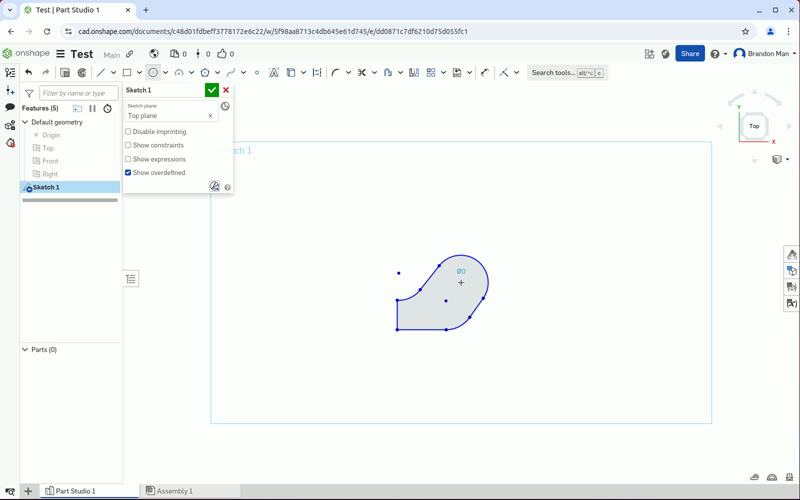
key_up(shift)
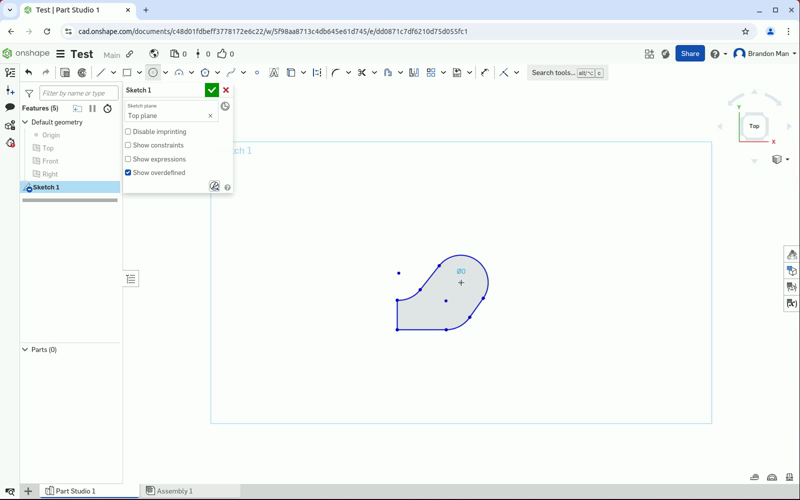
mouse_move(467, 282)
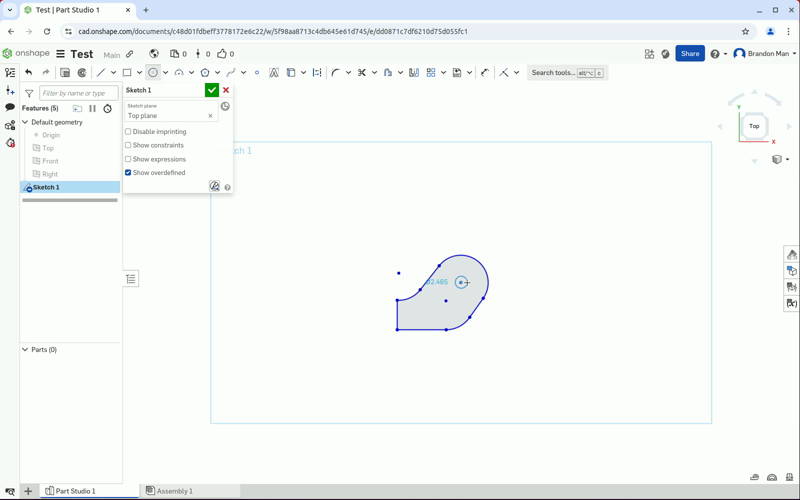
click(467, 282)
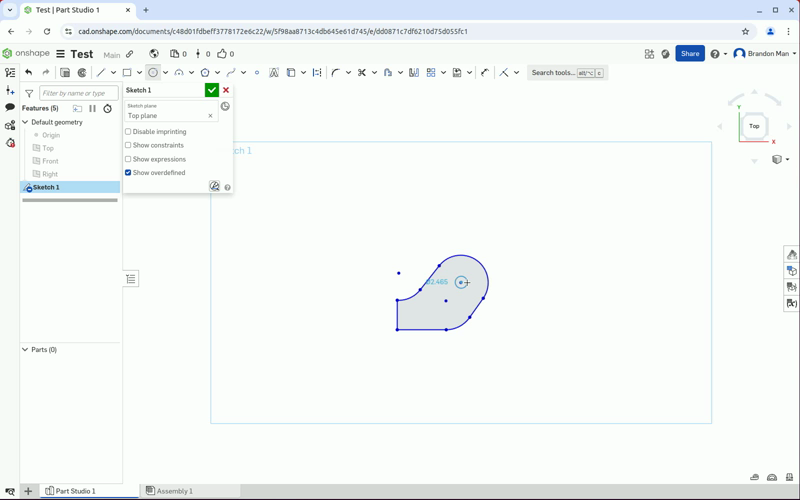
key(esc)
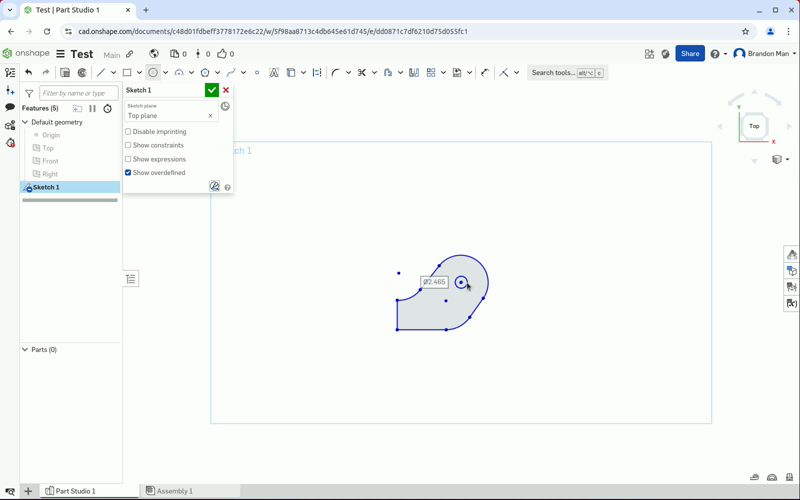
mouse_move(449, 320)
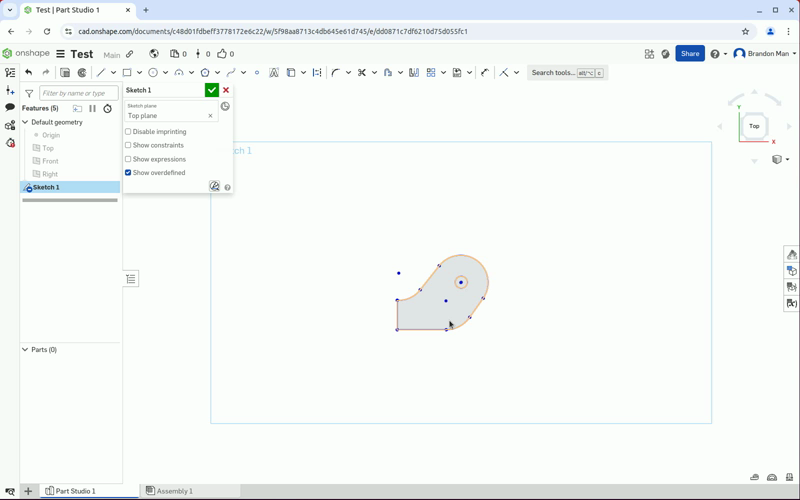
click(449, 320)
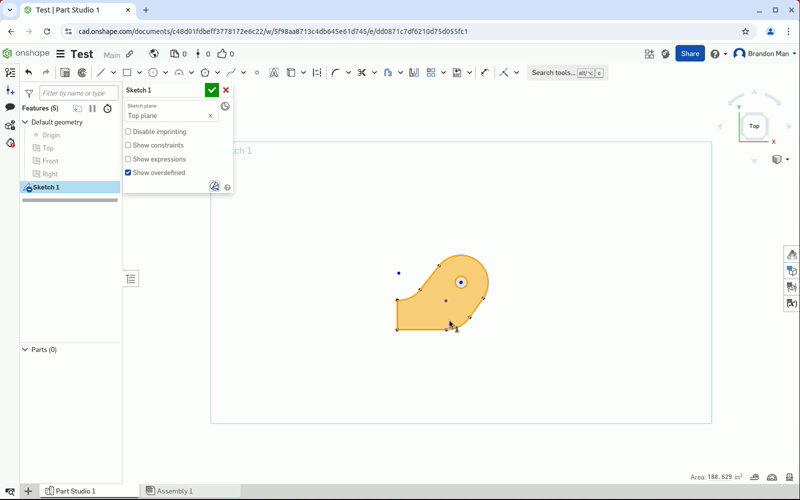
mouse_move(73, 352)
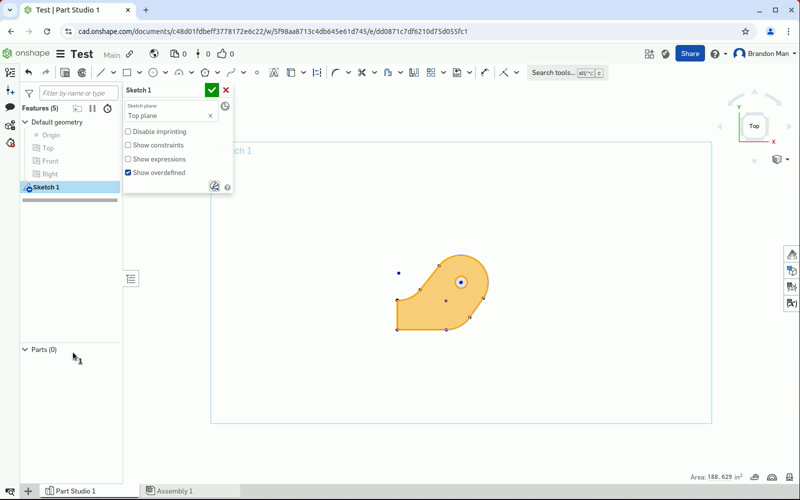
key(shift+y)
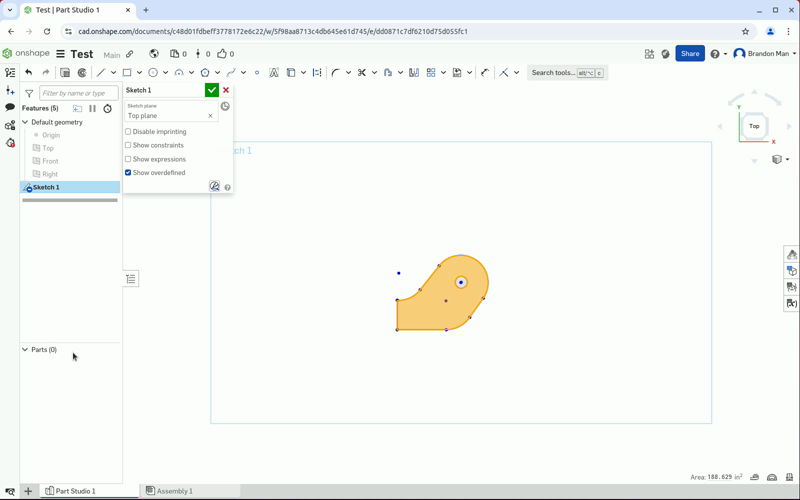
key(shift+e)
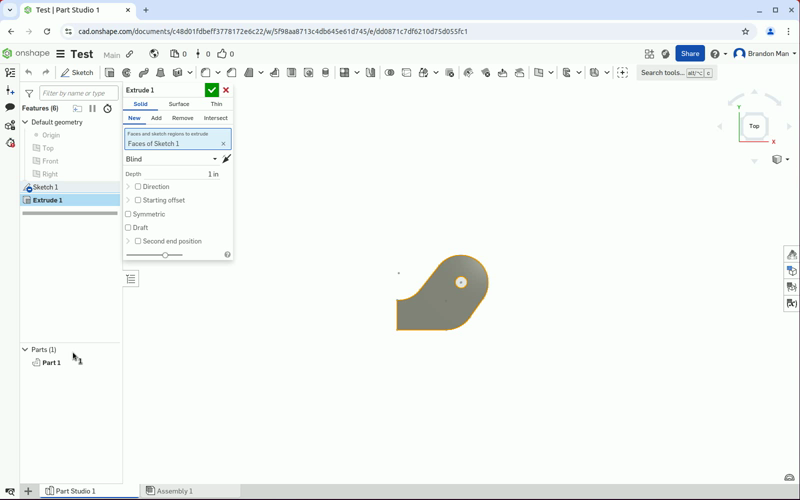
mouse_move(143, 106)
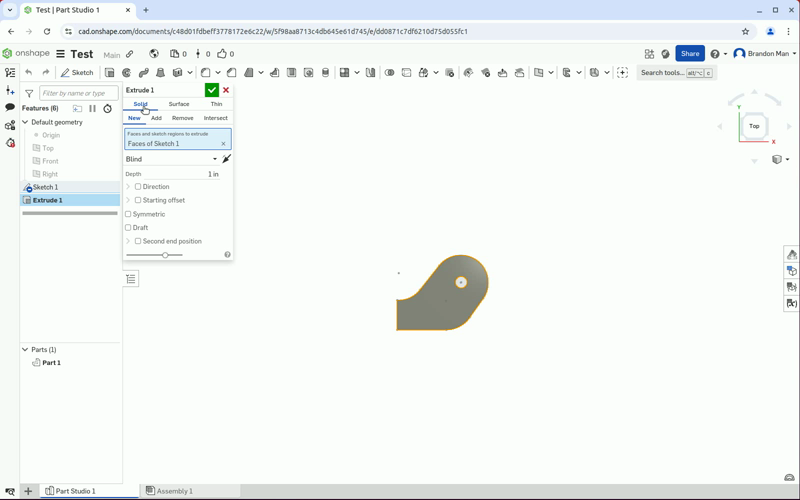
click(143, 106)
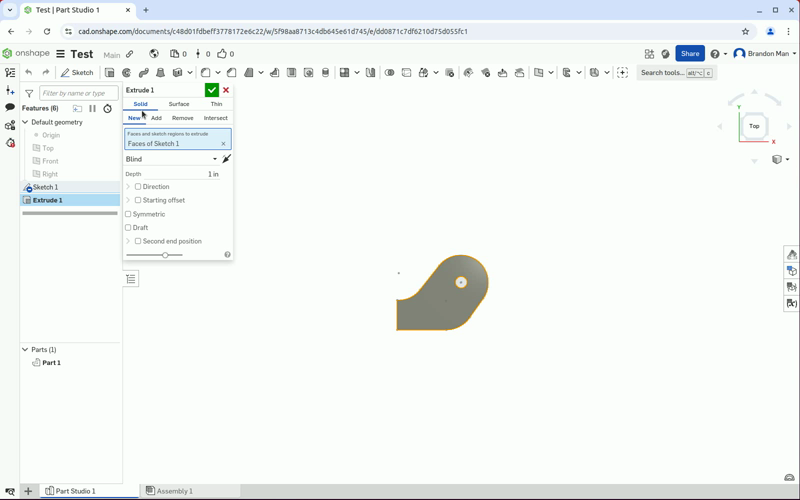
mouse_move(137, 120)
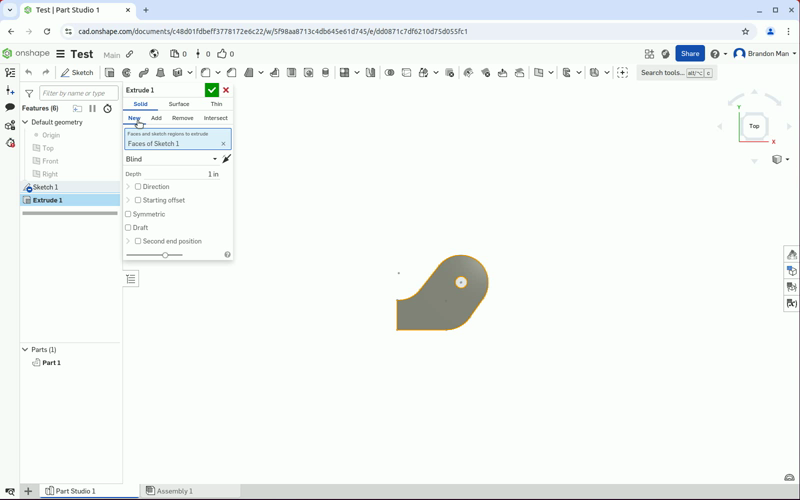
click(137, 120)
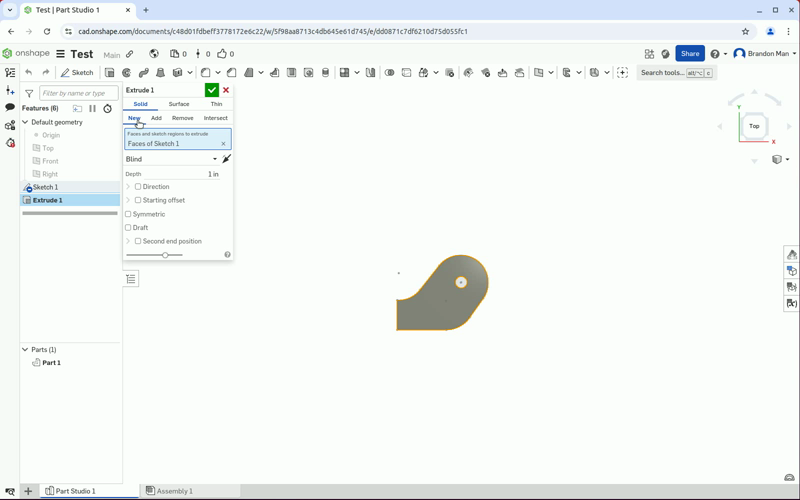
key(tab, 4)
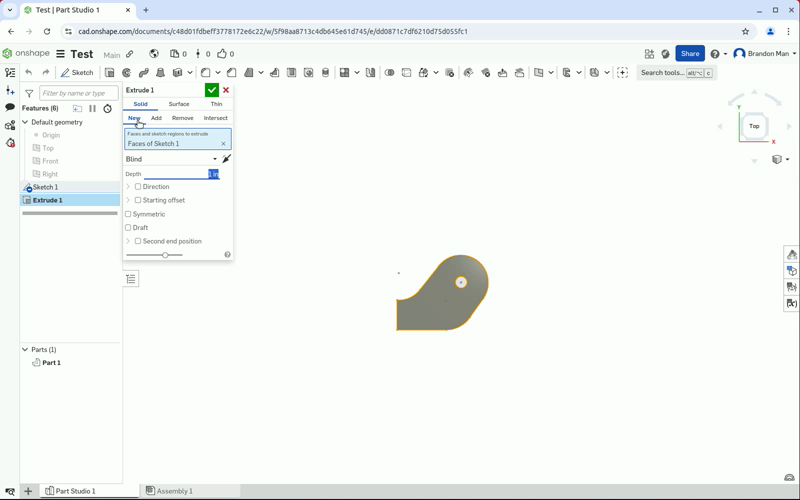
text(16.128)
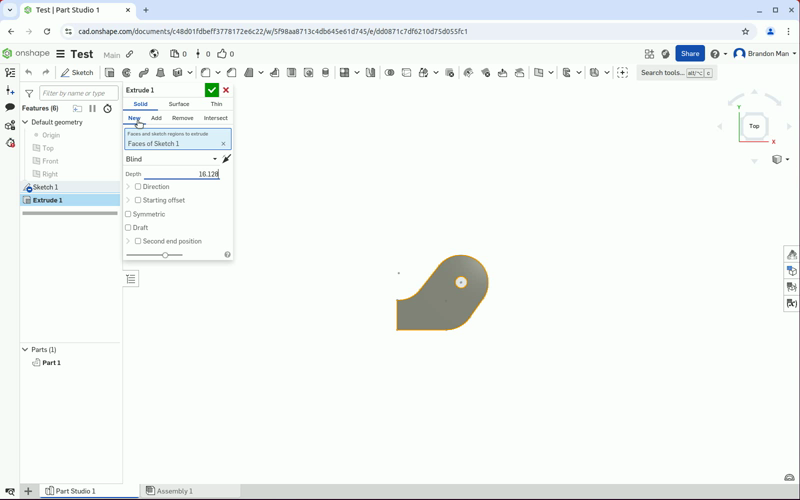
key(enter)
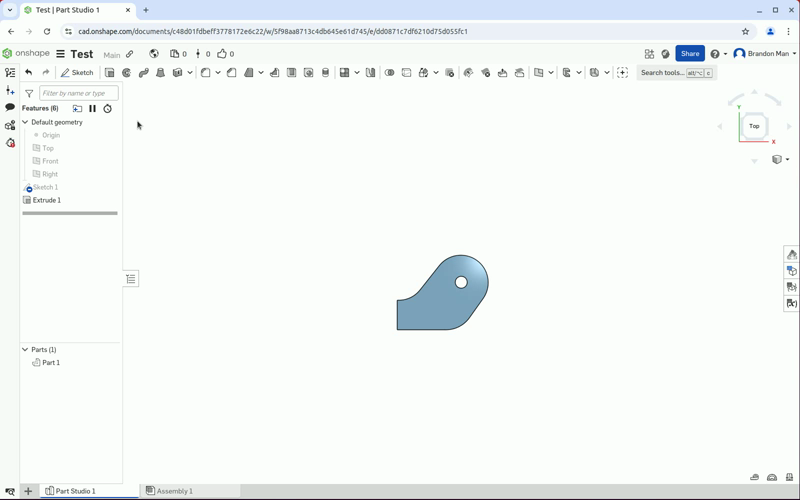
key(shift+h)
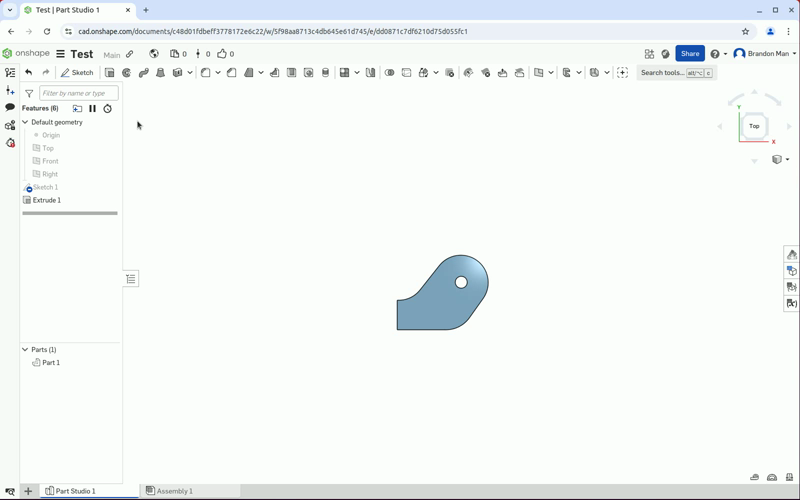
key(shift+h)
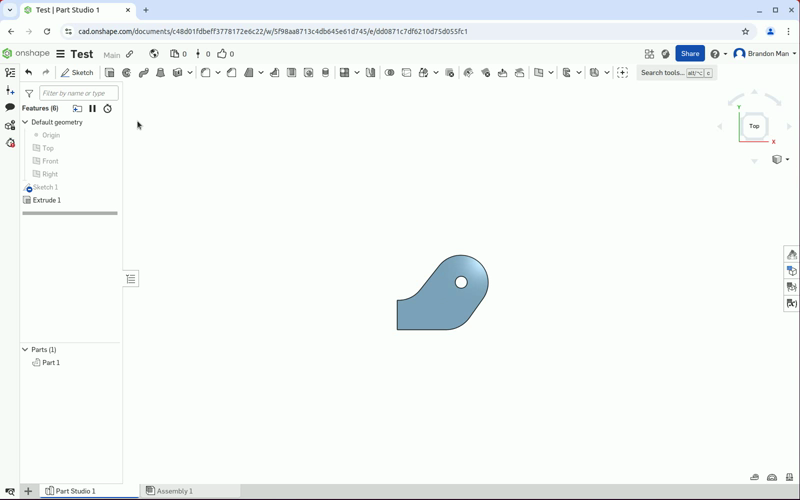
mouse_move(73, 189)
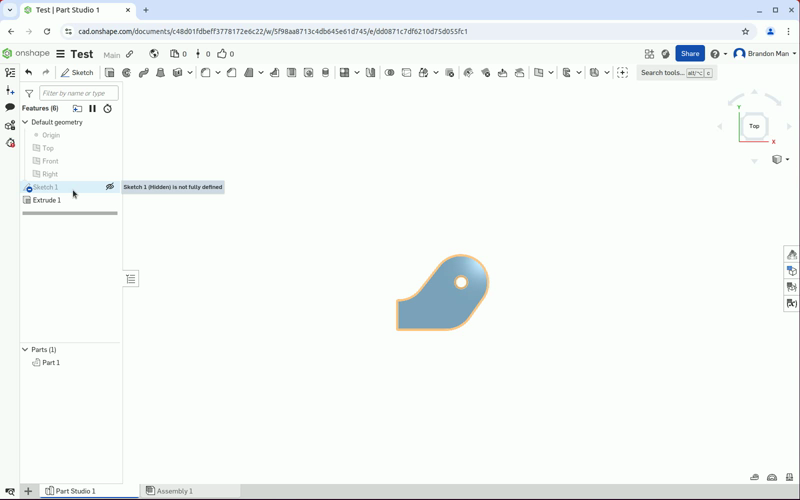
click(73, 189)
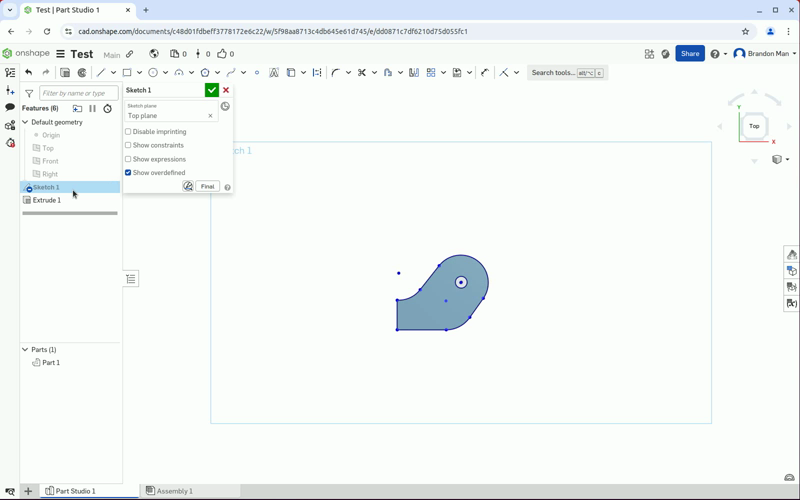
mouse_move(229, 92)
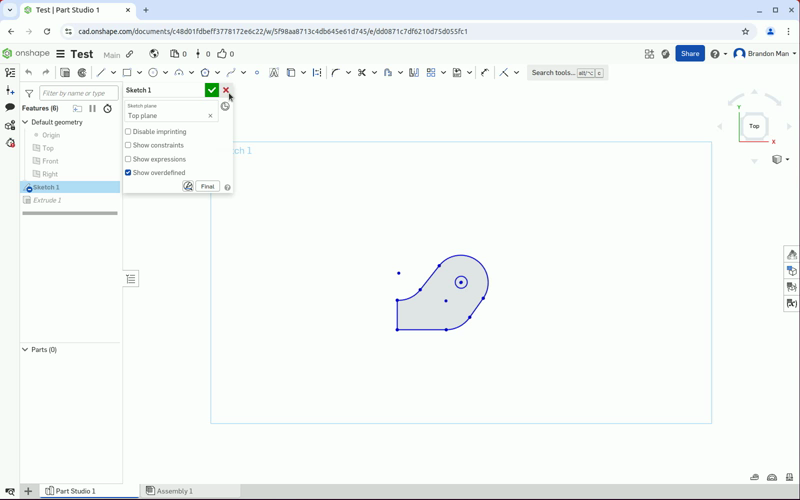
click(229, 92)
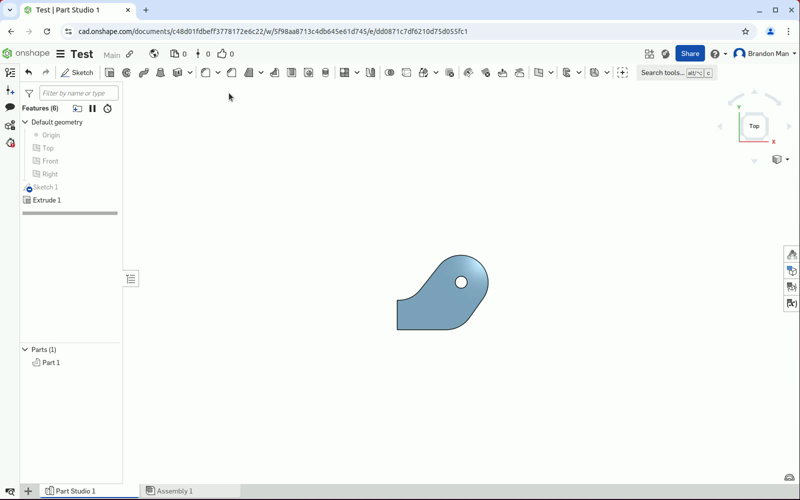
mouse_move(73, 352)
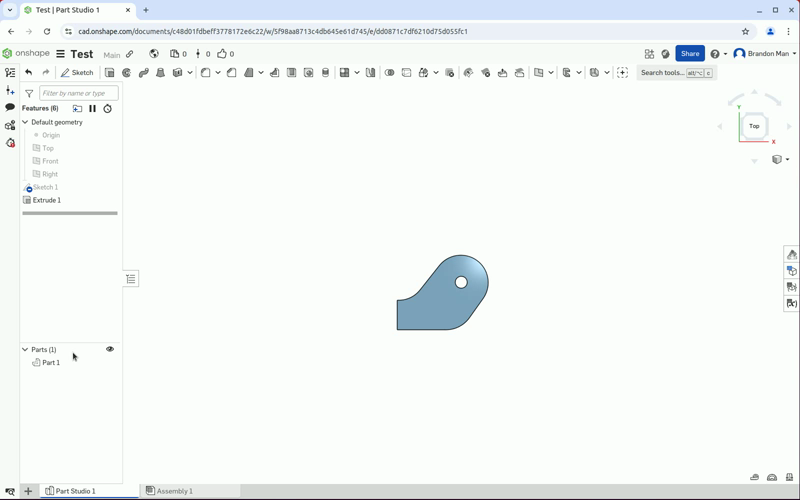
key(y)
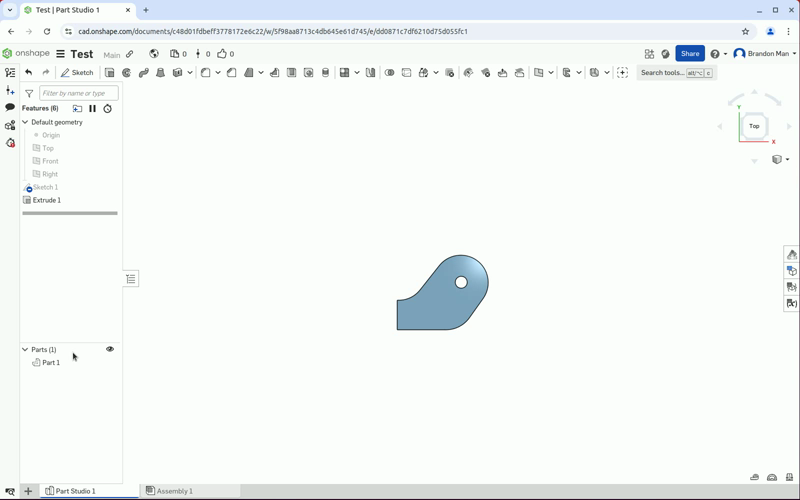
key(shift+p)
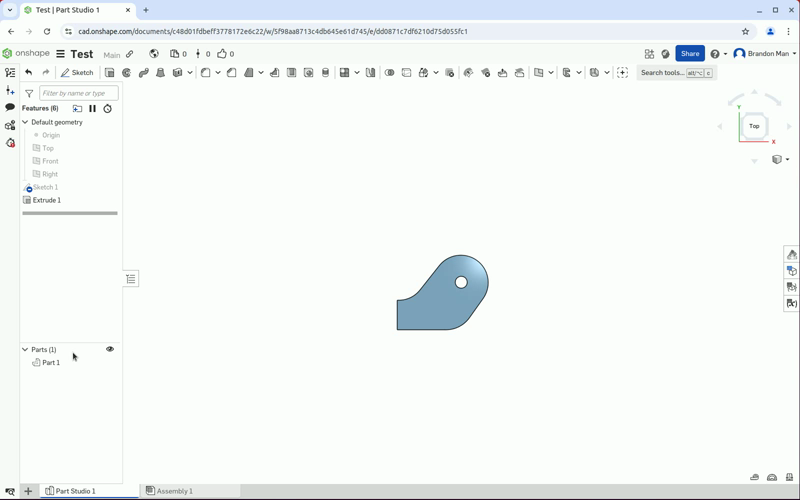
key(space)
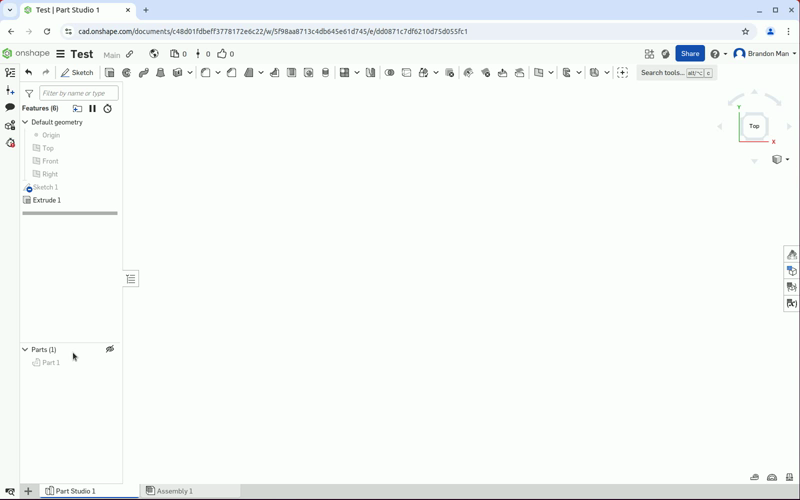
key_down(shift)
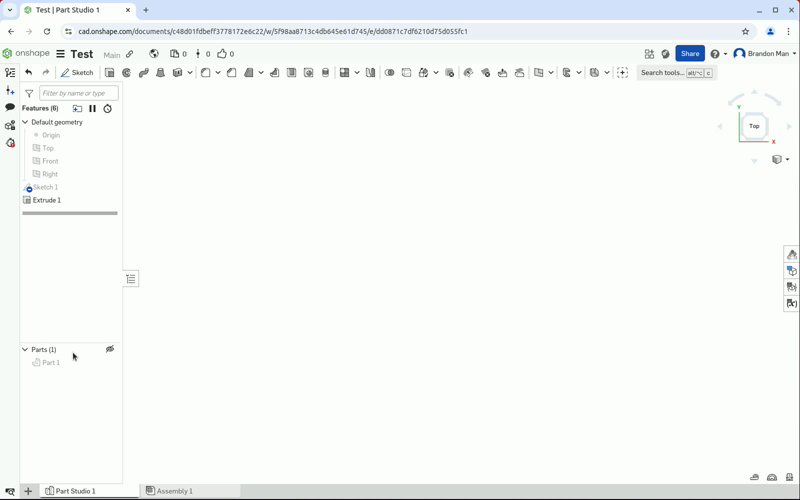
key(up)
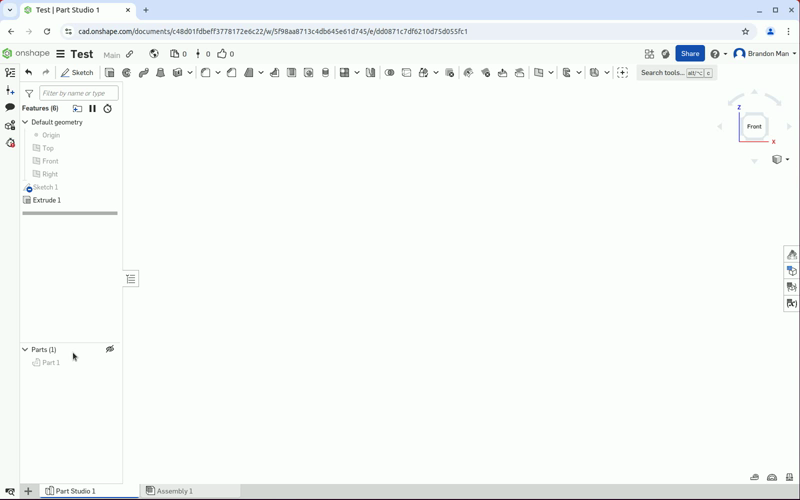
key_up(shift)
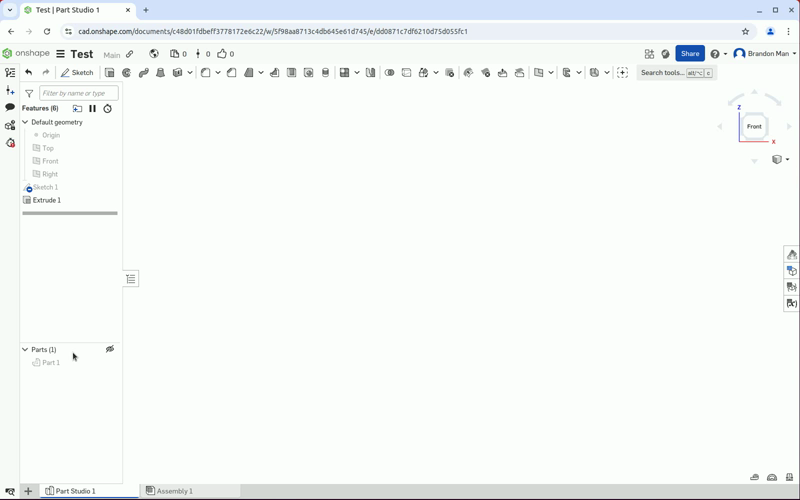
key(space)
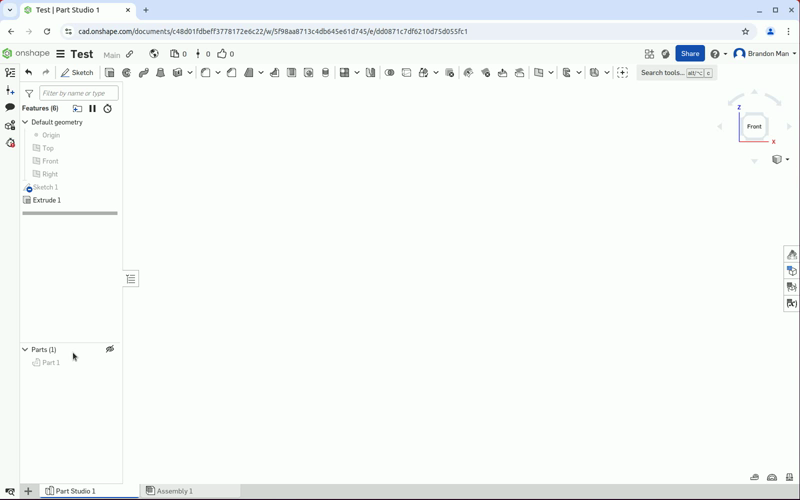
key_down(shift)
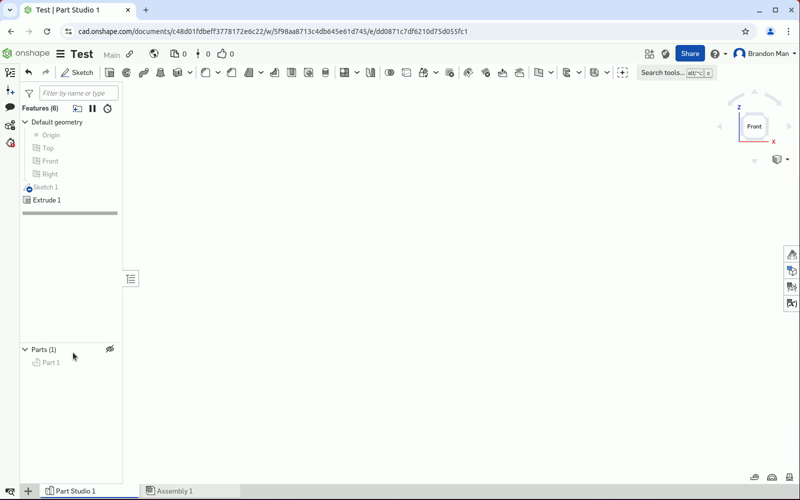
key(left)
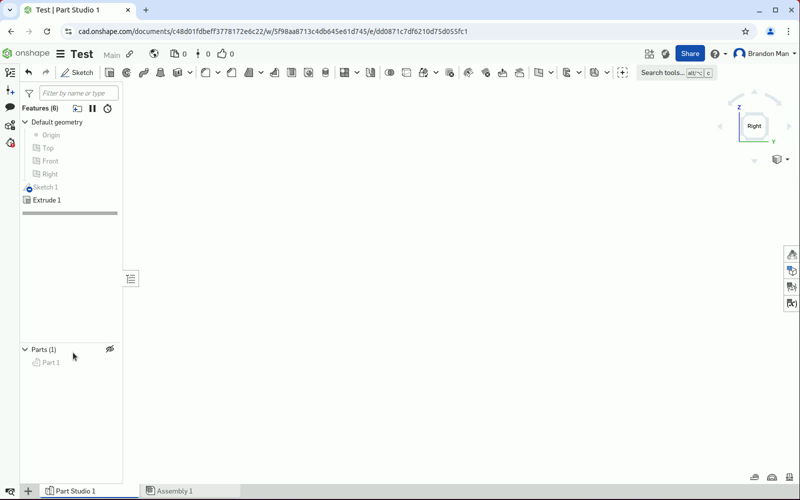
key_up(shift)
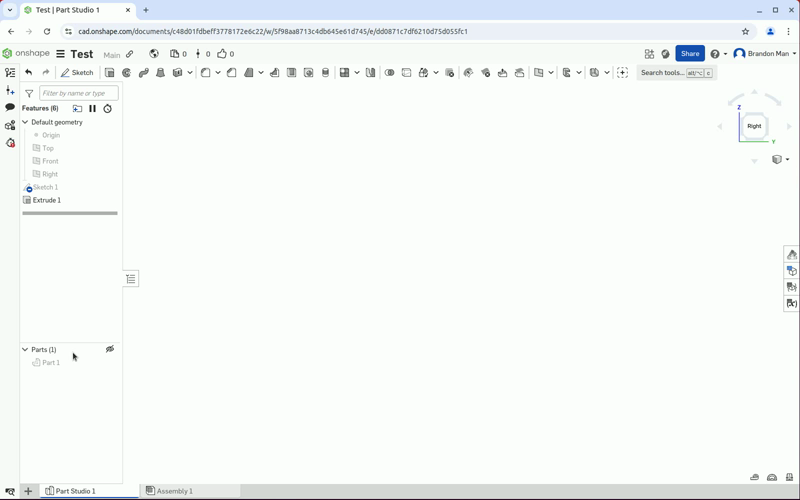
mouse_move(73, 352)
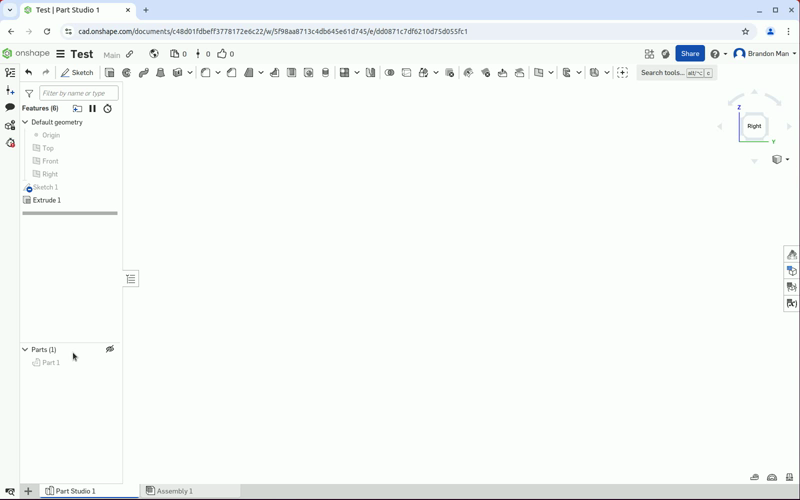
key(shift+y)
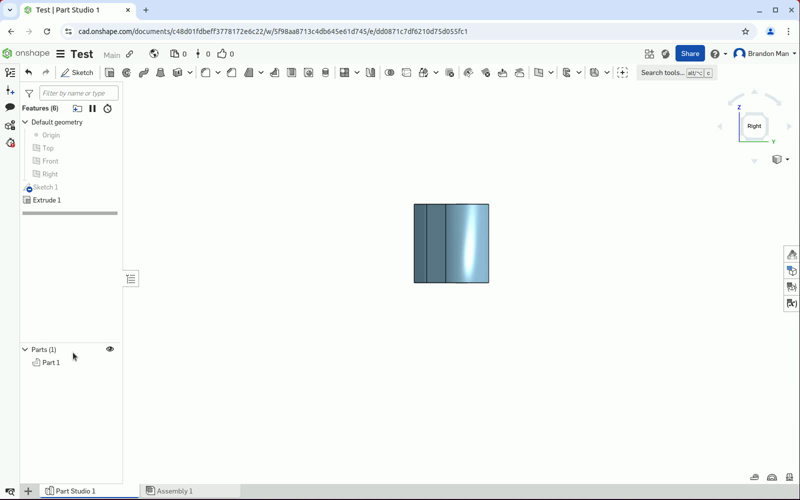
mouse_move(541, 75)
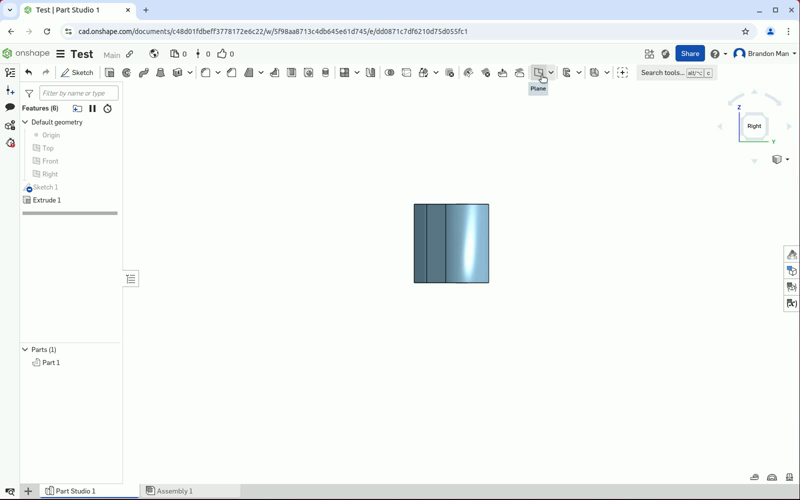
click(541, 75)
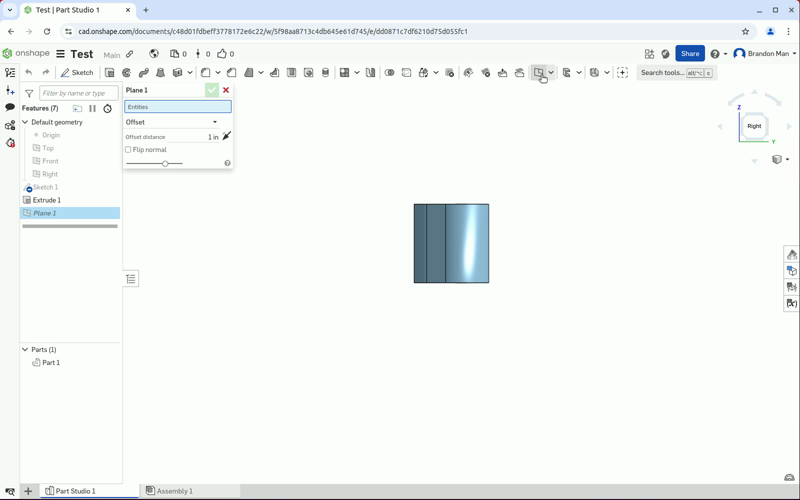
mouse_move(73, 176)
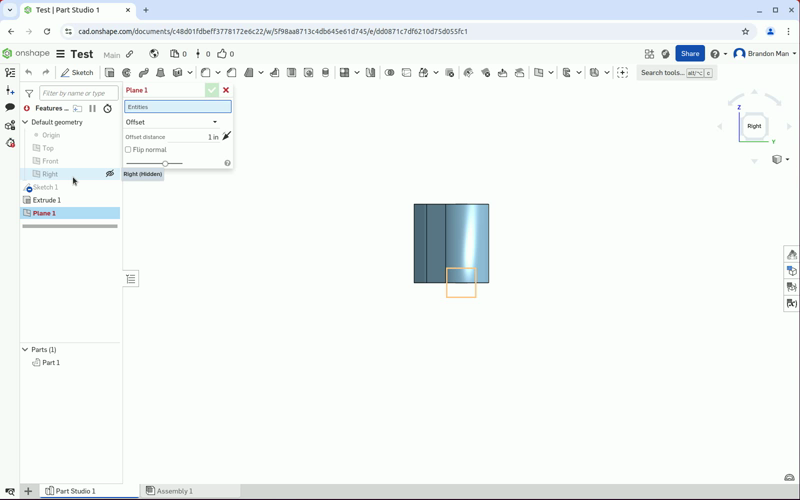
click(73, 176)
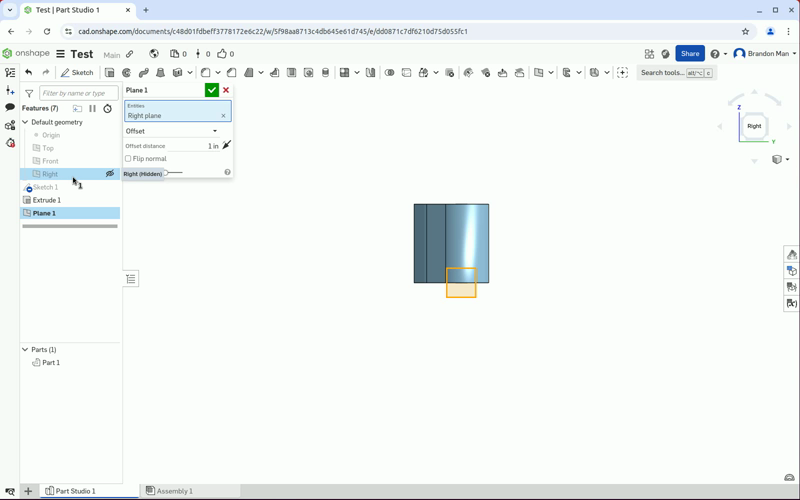
key(tab, 2)
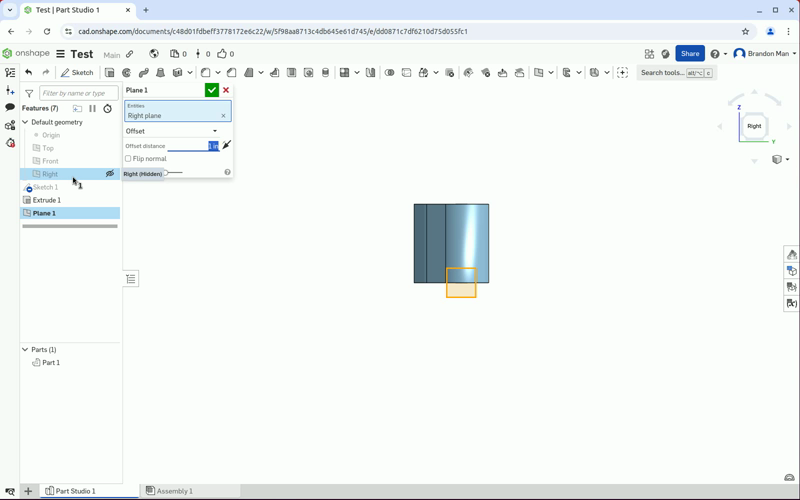
text(13.002)
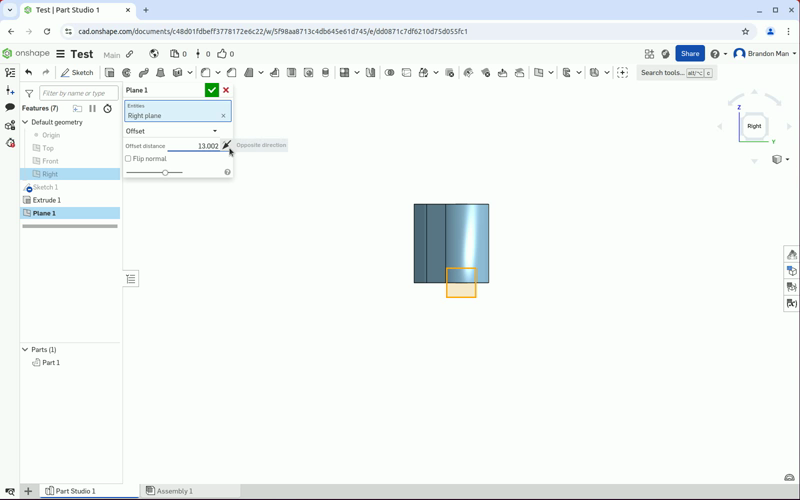
mouse_move(229, 147)
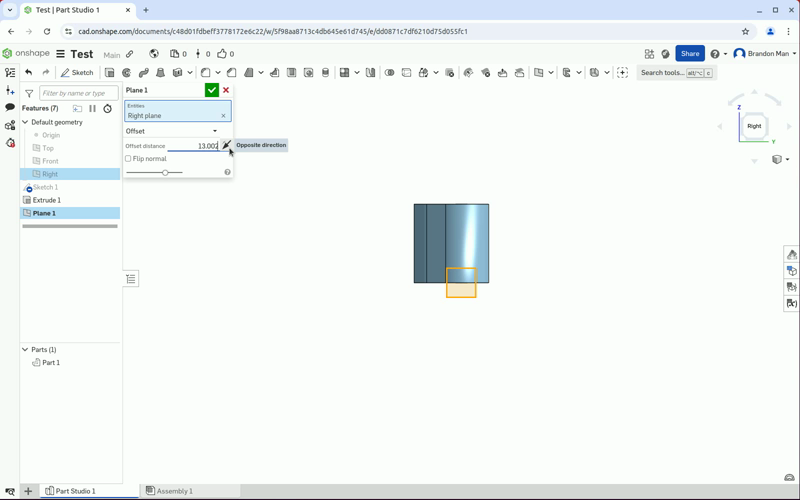
click(229, 147)
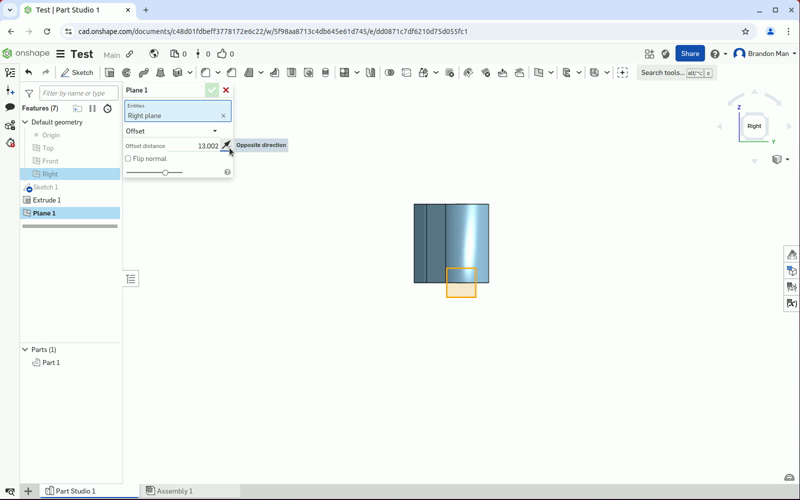
key(enter, 2)
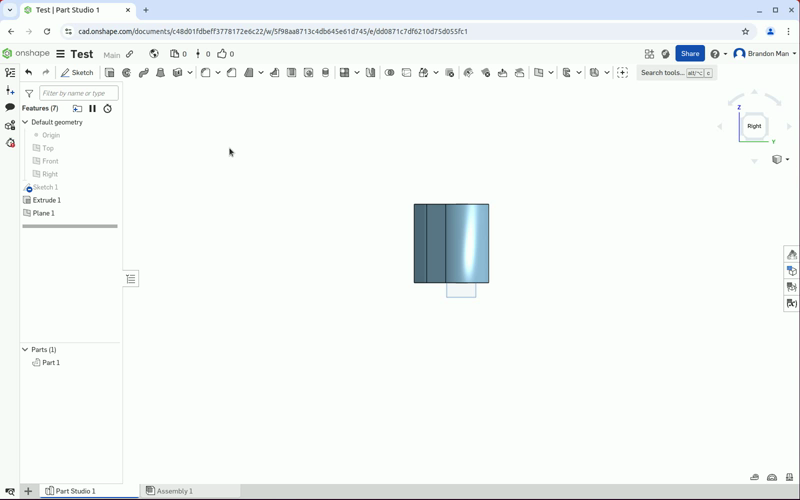
key(shift+s)
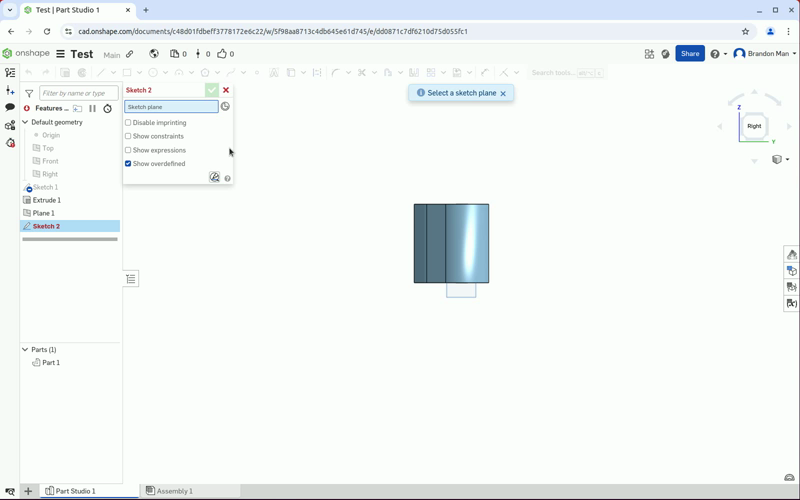
mouse_move(73, 215)
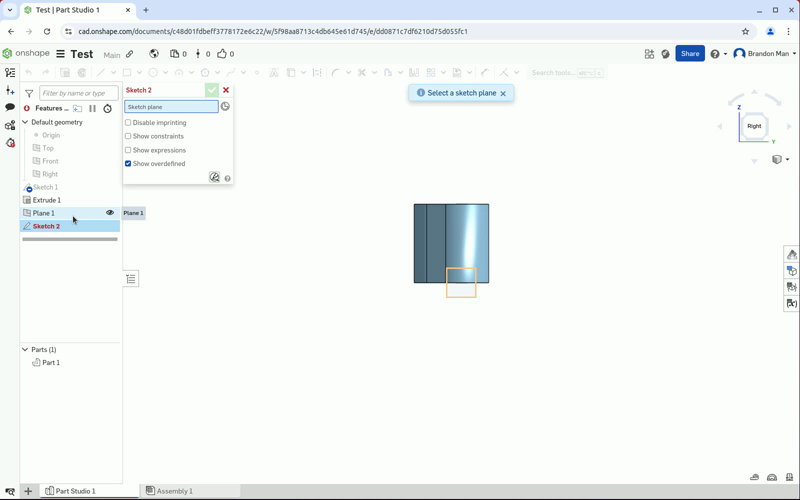
click(73, 215)
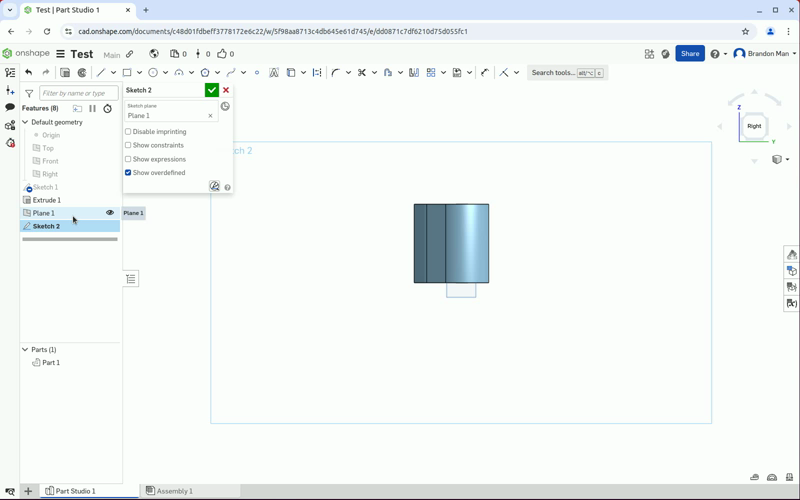
mouse_move(73, 352)
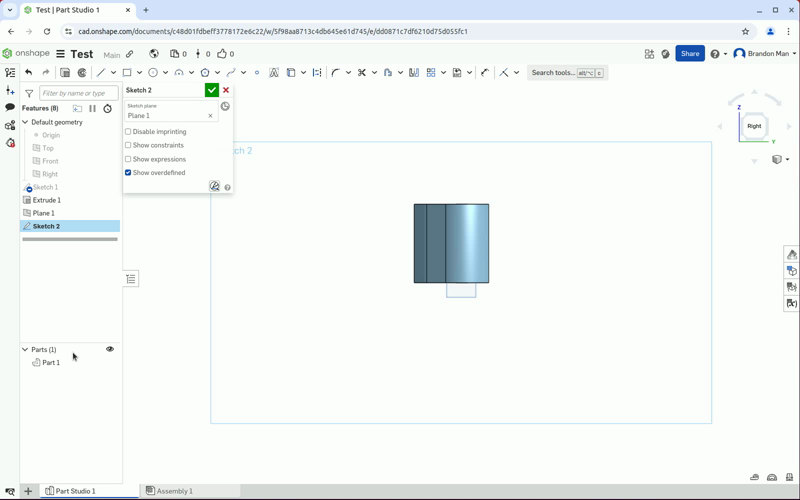
key(y)
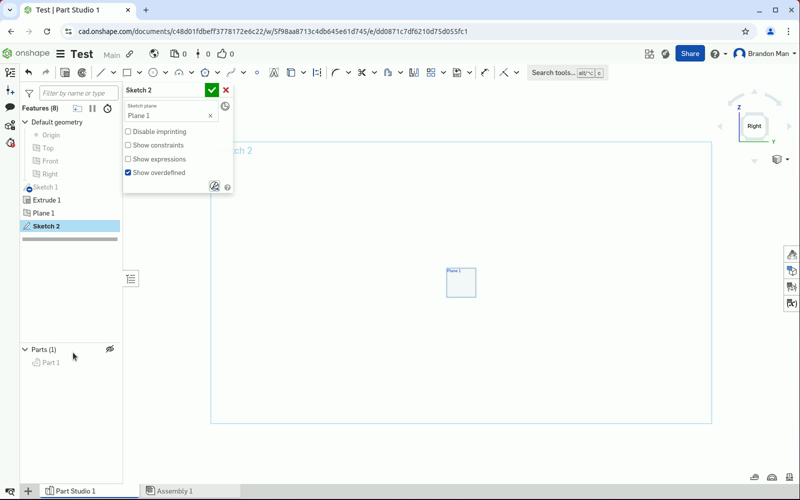
key(c)
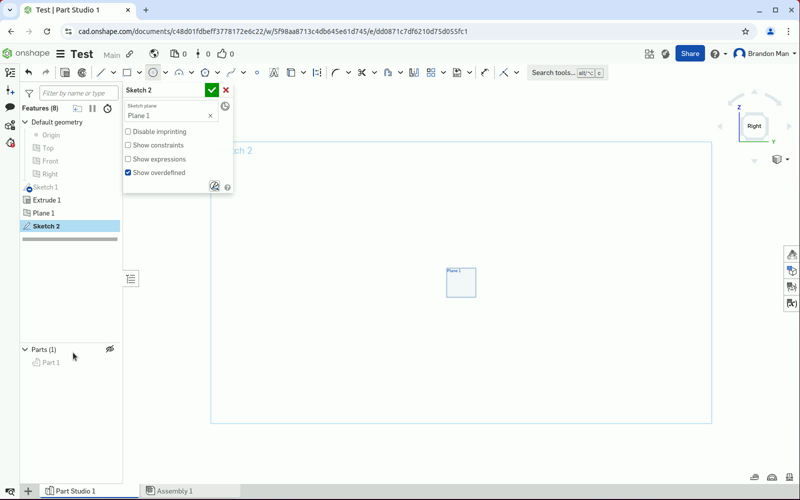
key_down(shift)
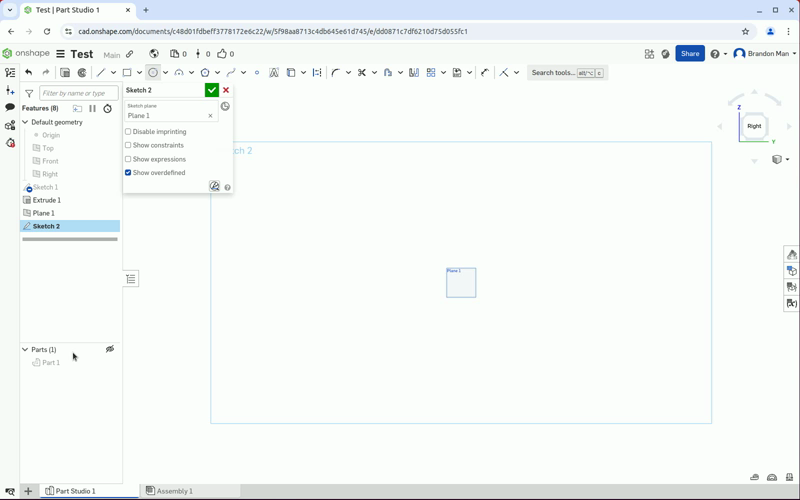
mouse_move(429, 244)
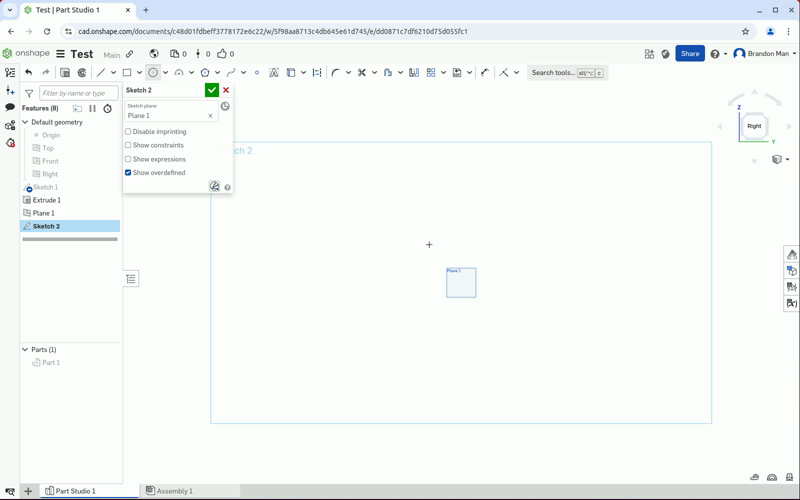
click(429, 244)
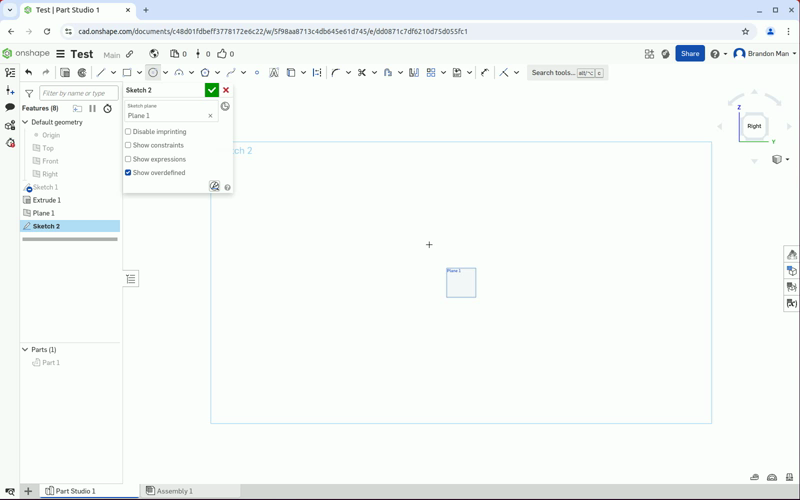
key_up(shift)
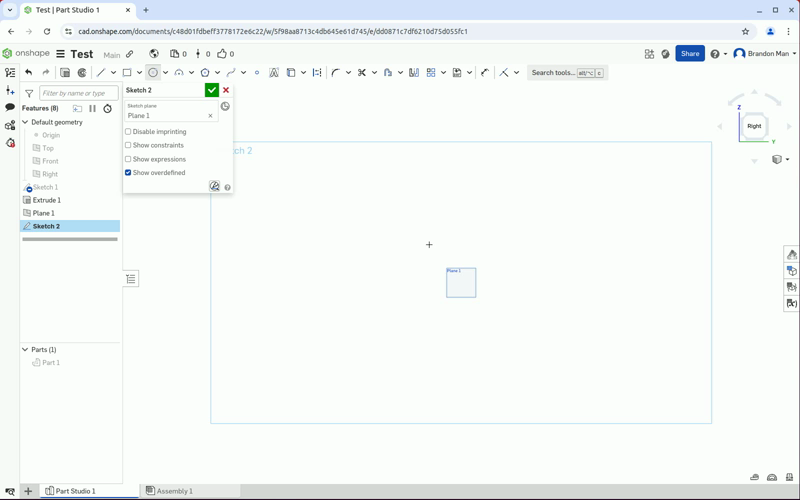
mouse_move(441, 244)
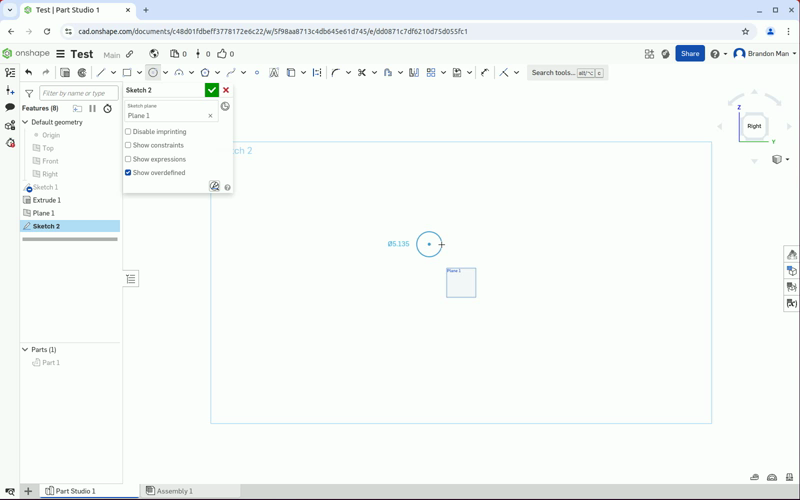
click(441, 244)
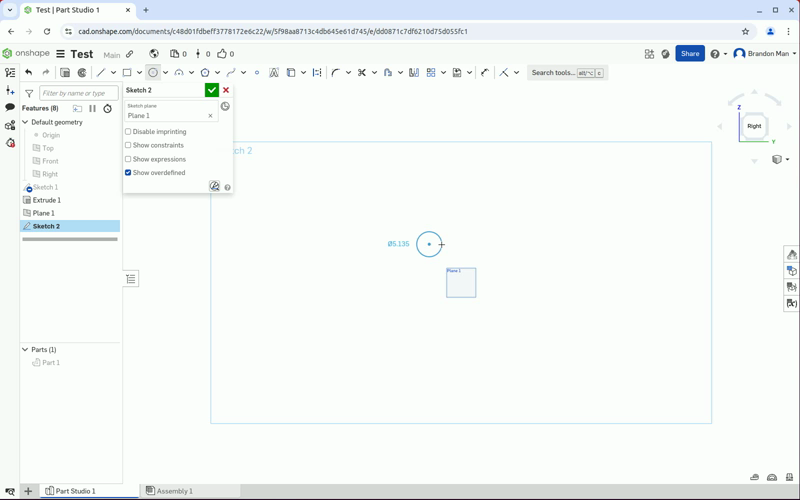
key(esc)
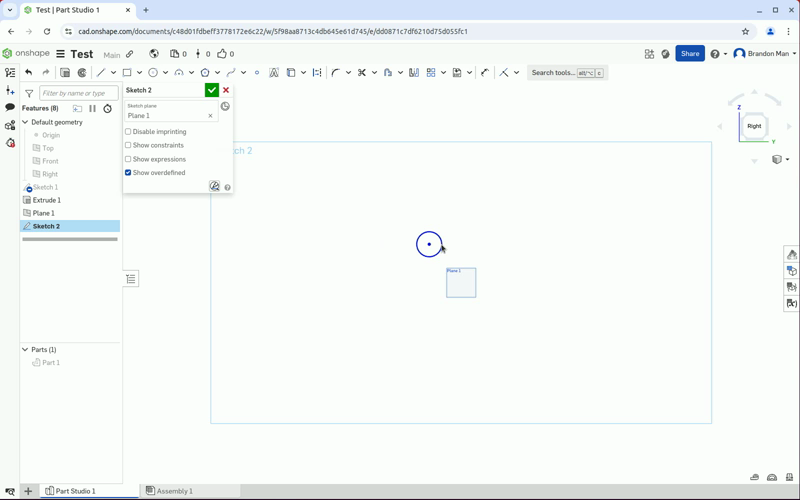
mouse_move(428, 241)
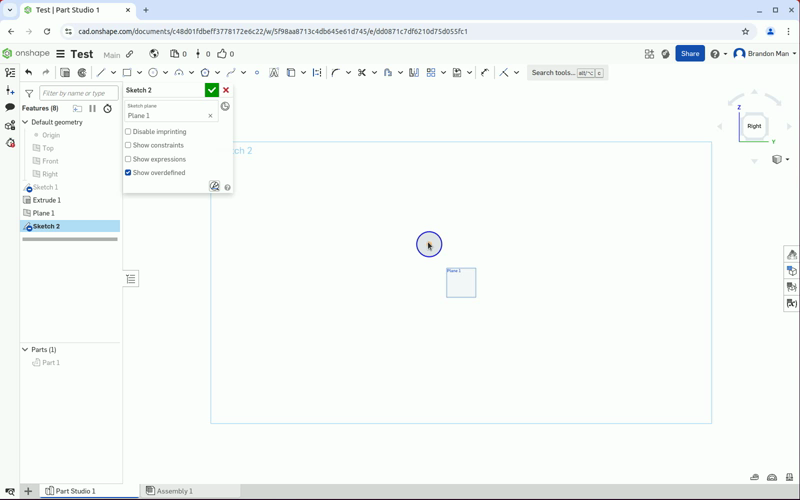
scroll(6)
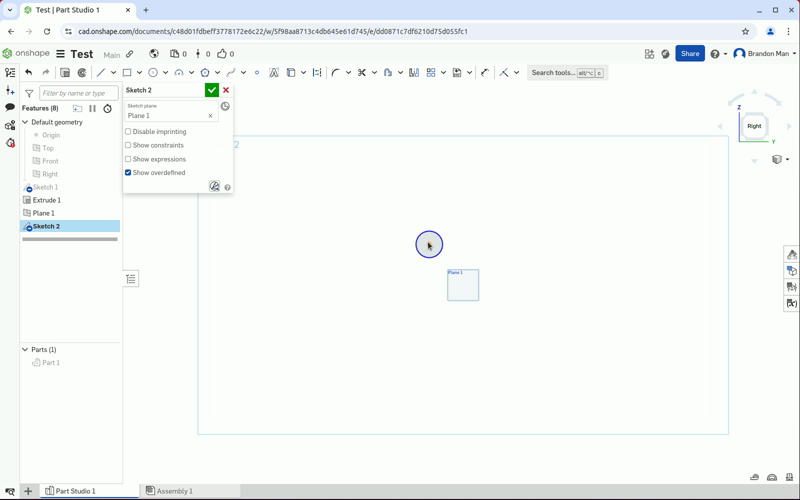
scroll(6)
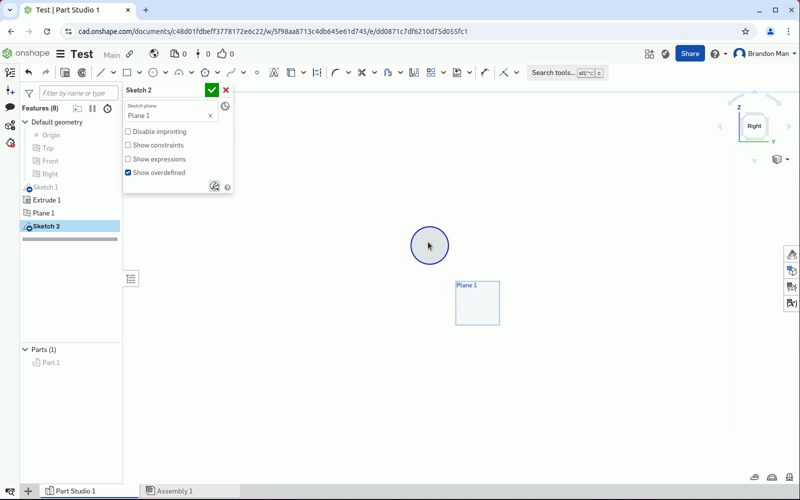
scroll(6)
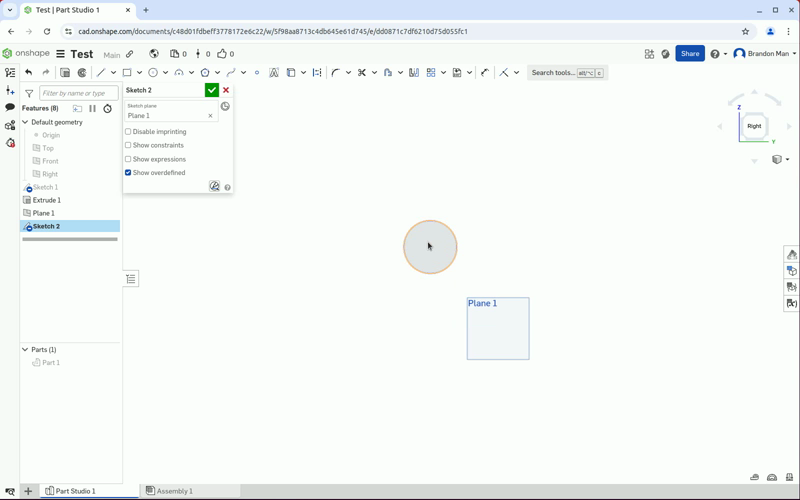
scroll(6)
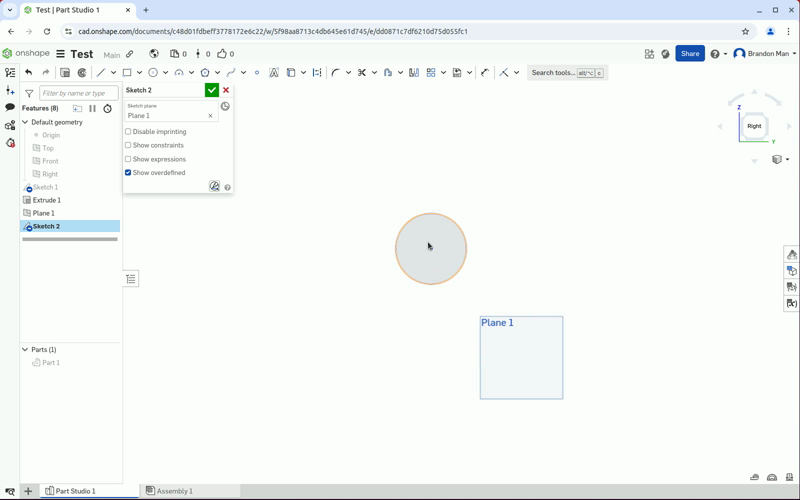
scroll(6)
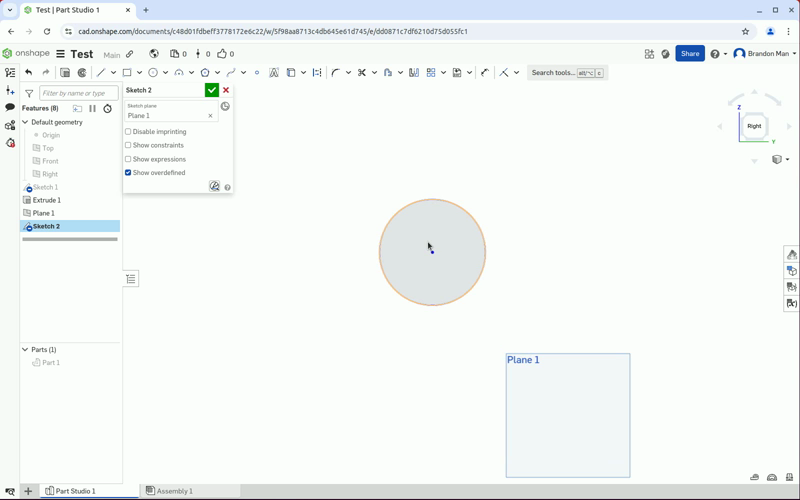
scroll(6)
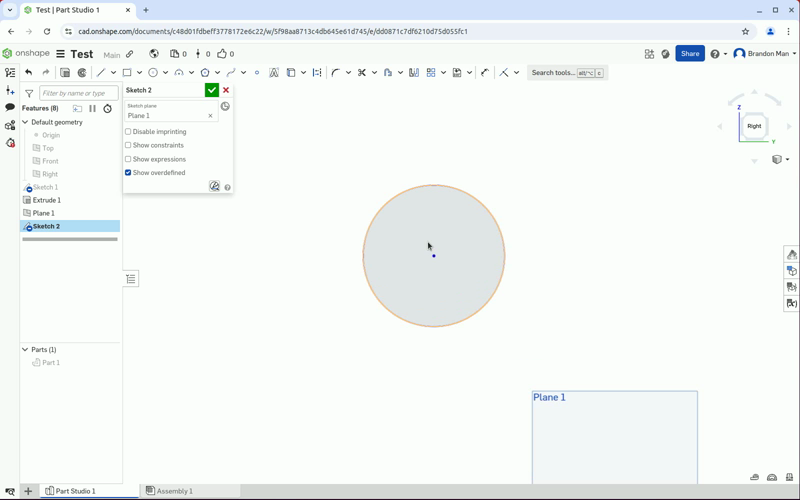
scroll(6)
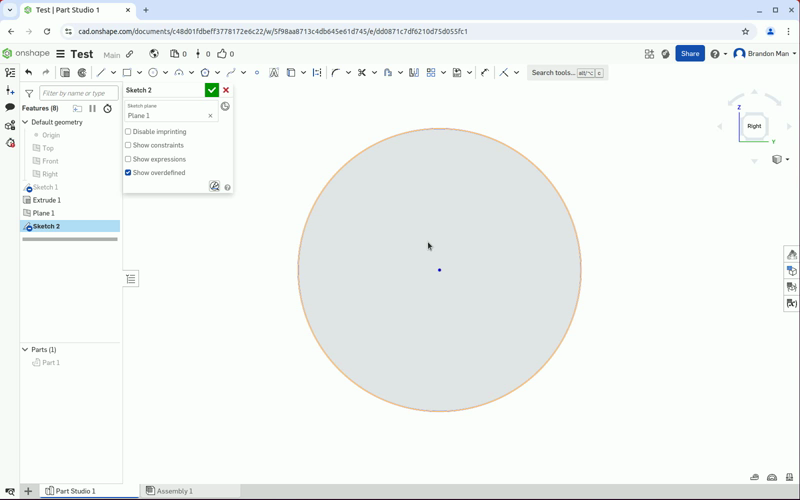
click(428, 241)
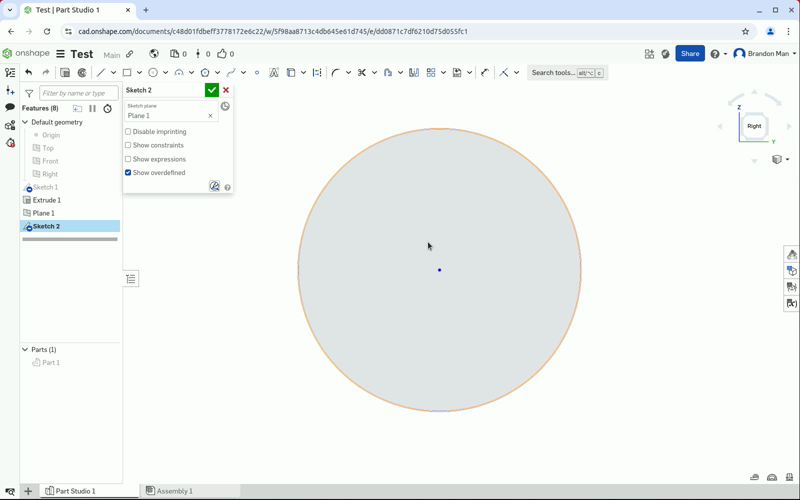
scroll(-6)
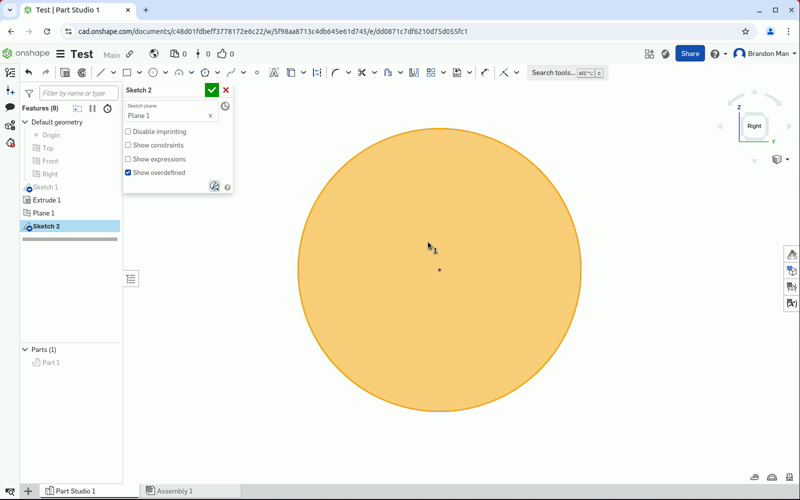
scroll(-6)
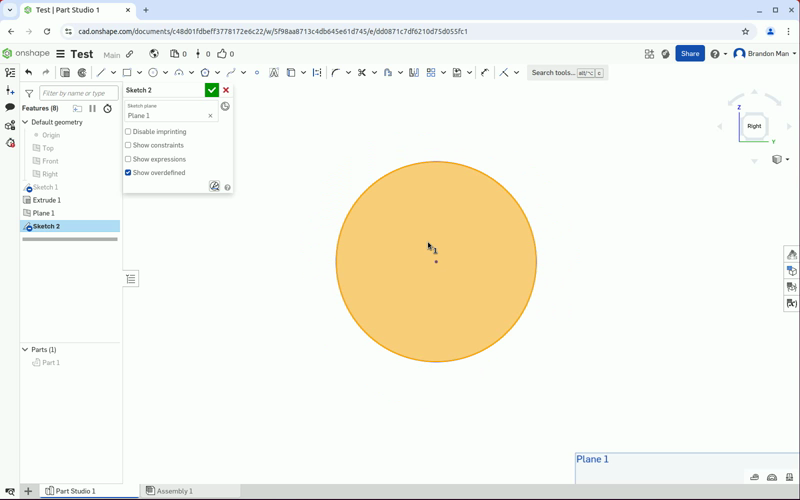
scroll(-6)
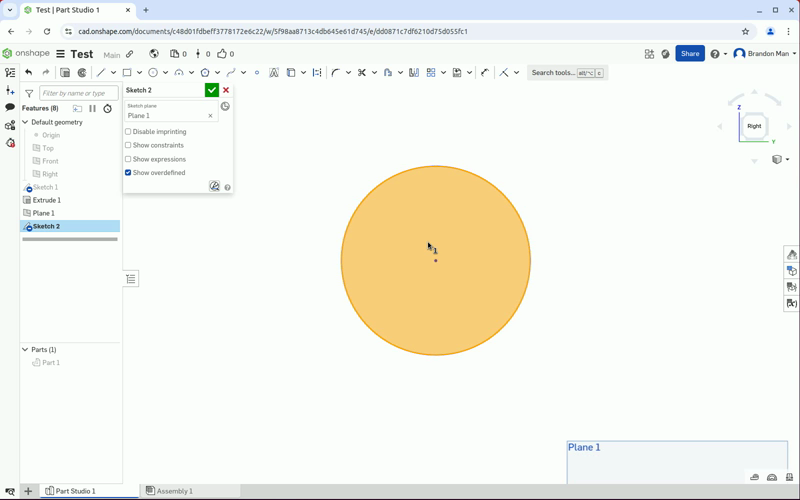
scroll(-6)
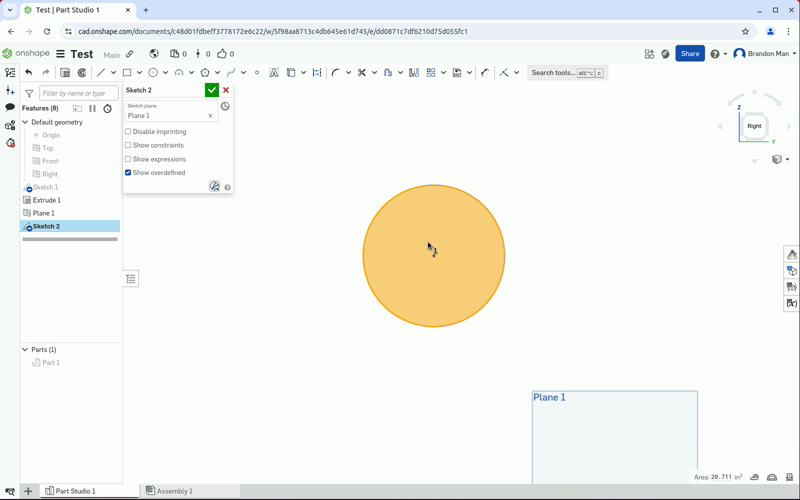
scroll(-6)
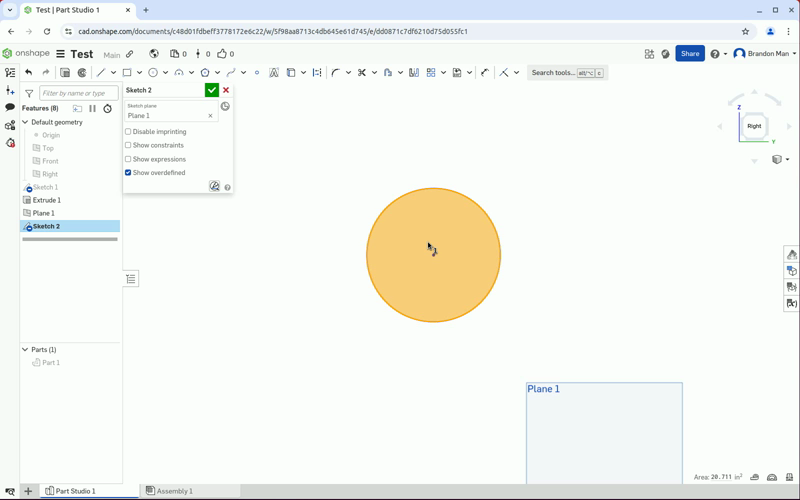
scroll(-6)
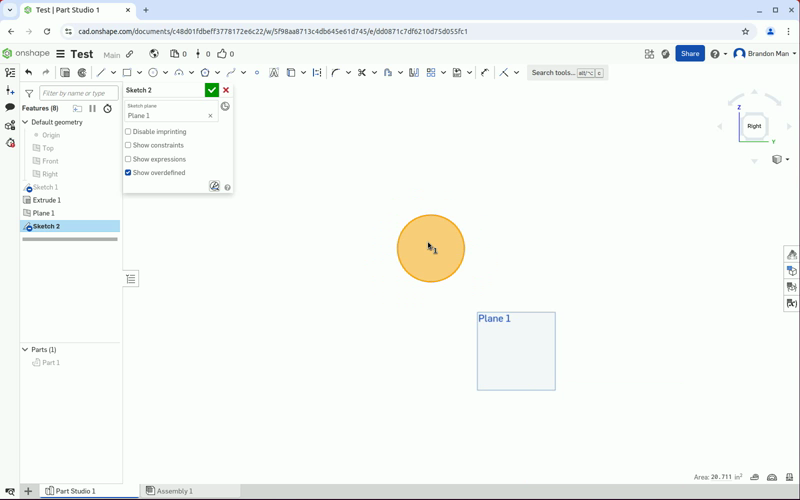
scroll(-6)
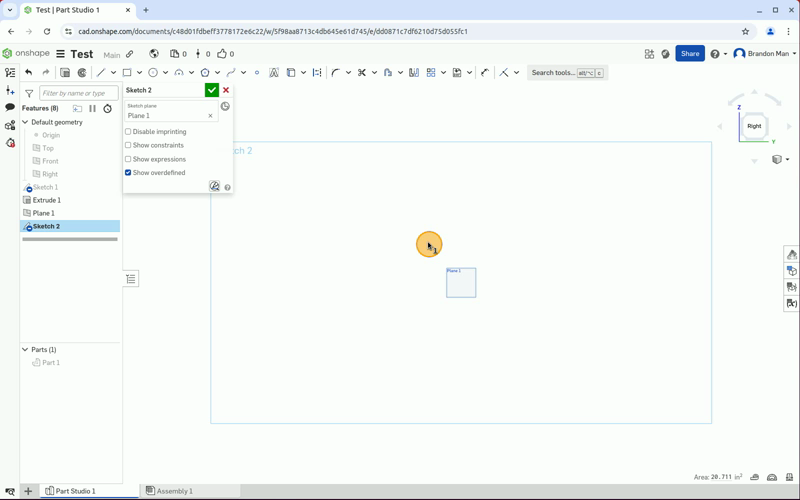
mouse_move(73, 352)
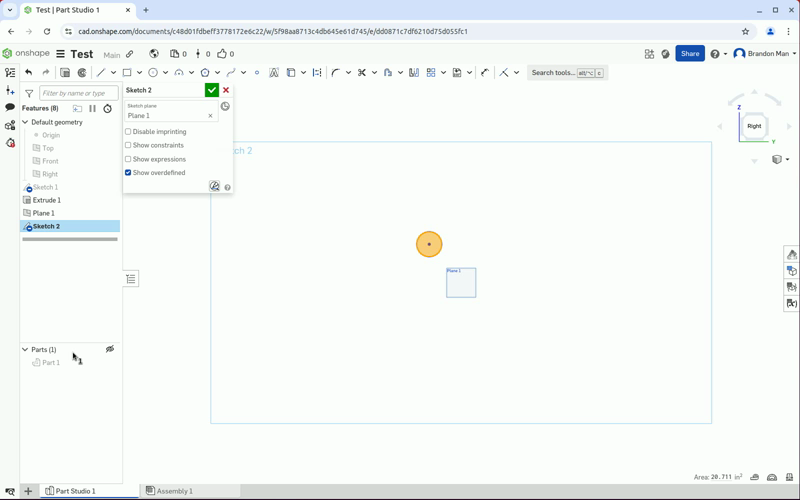
key(shift+y)
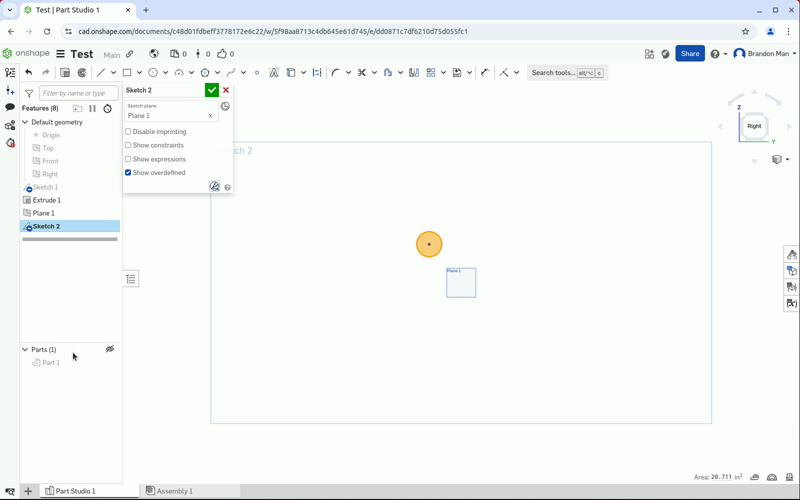
key(shift+e)
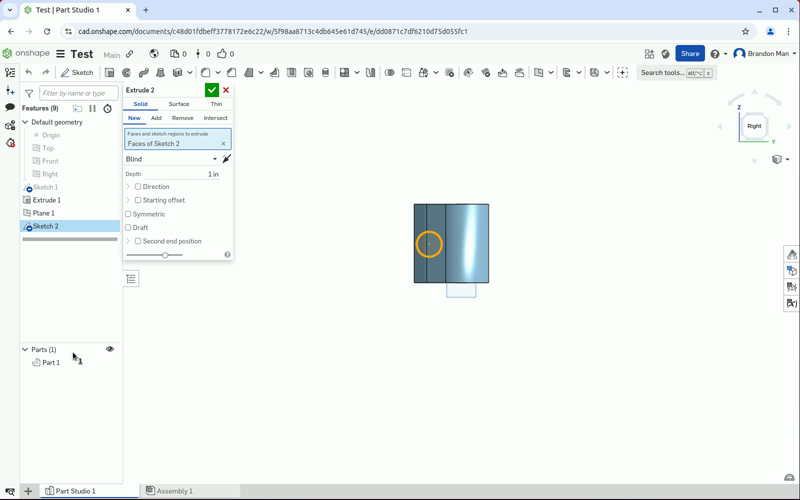
mouse_move(143, 106)
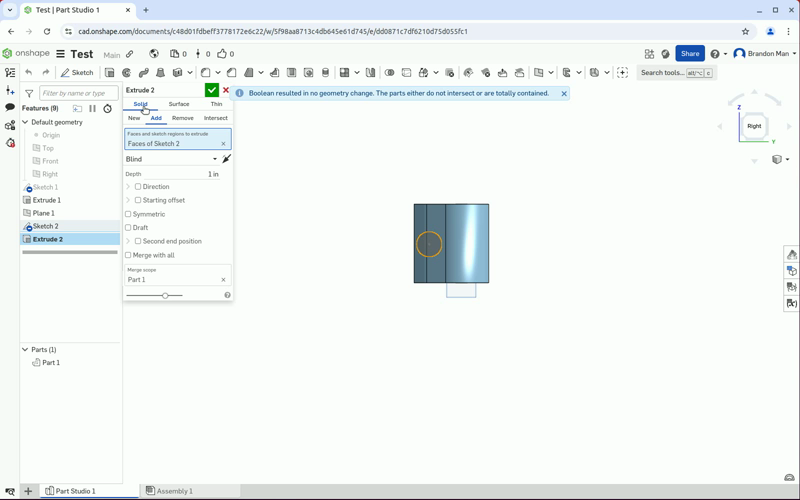
click(143, 106)
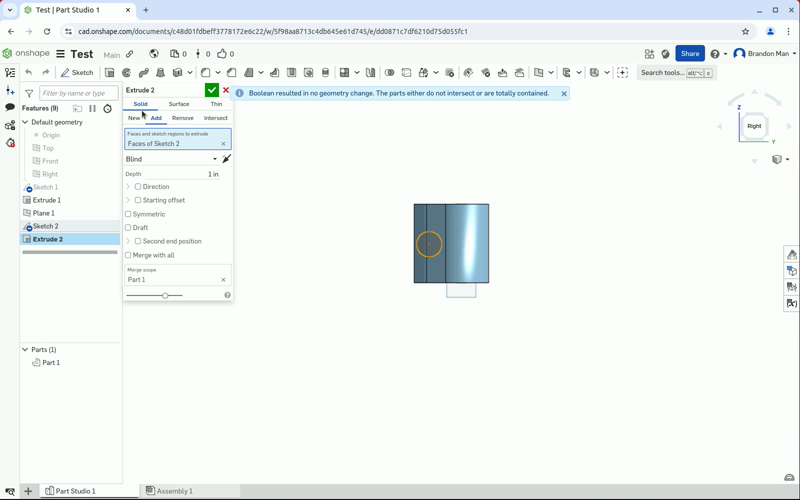
mouse_move(137, 120)
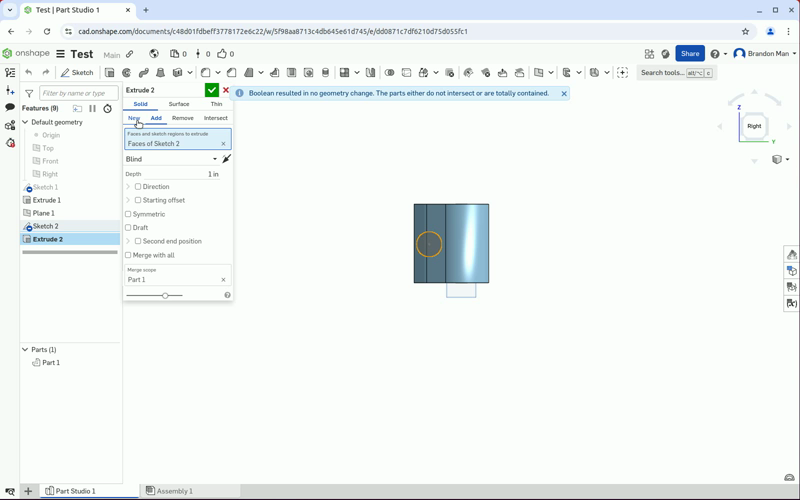
click(137, 120)
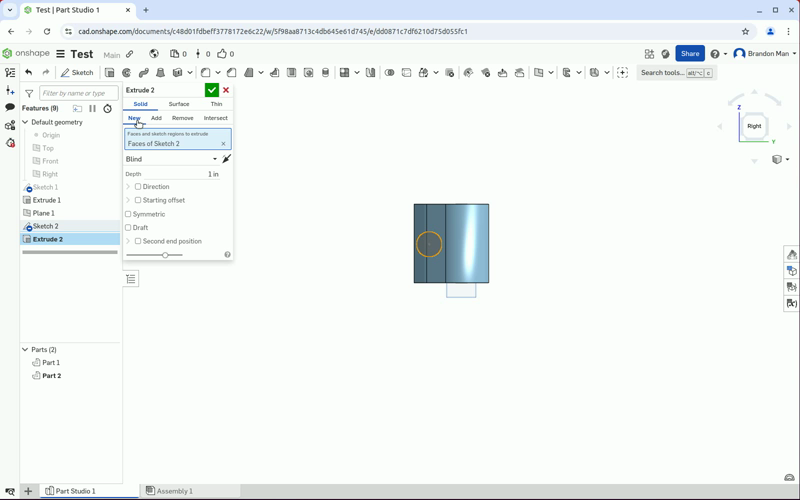
key(tab, 4)
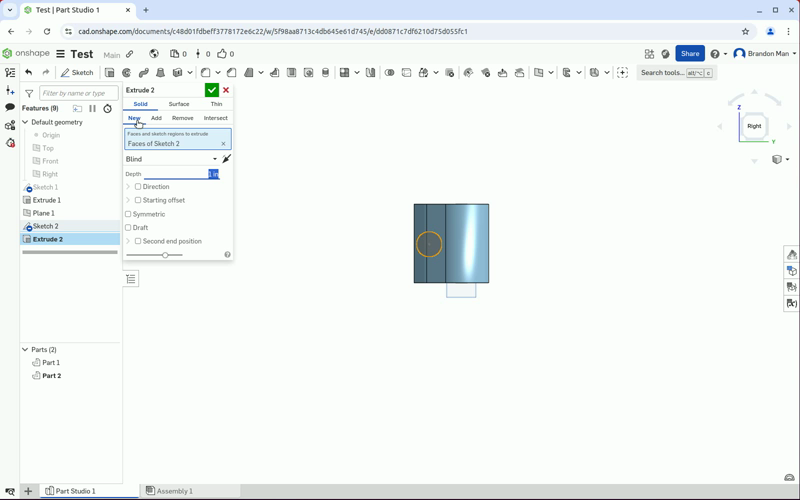
text(10.11)
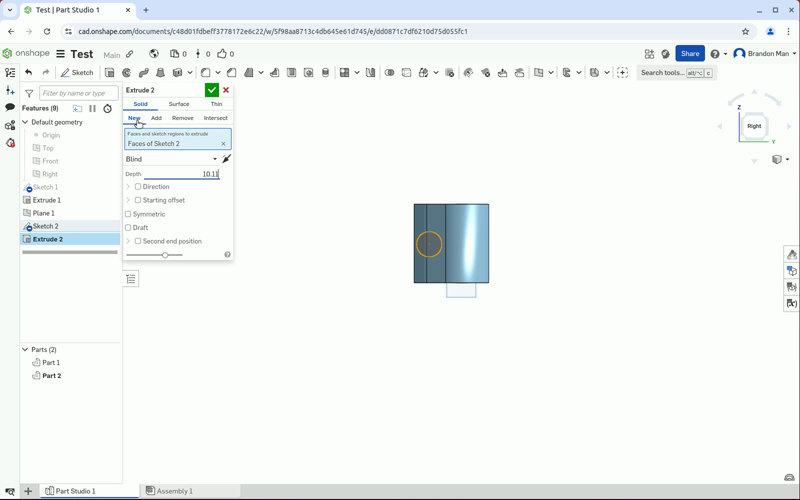
key(enter)
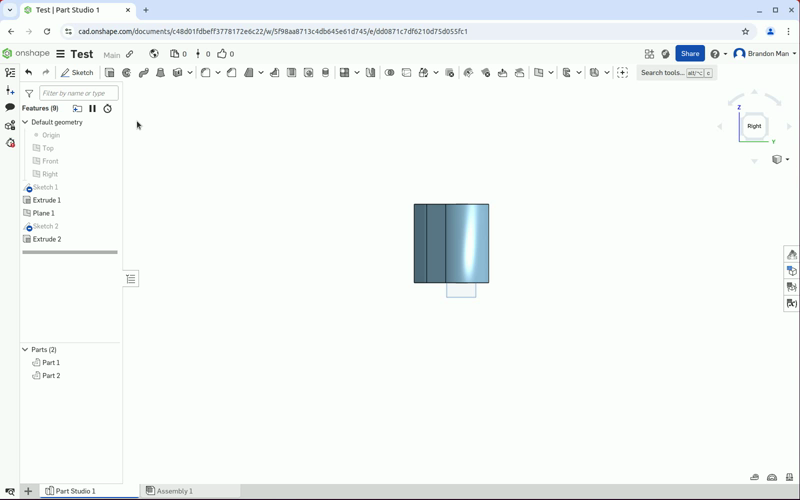
key(shift+h)
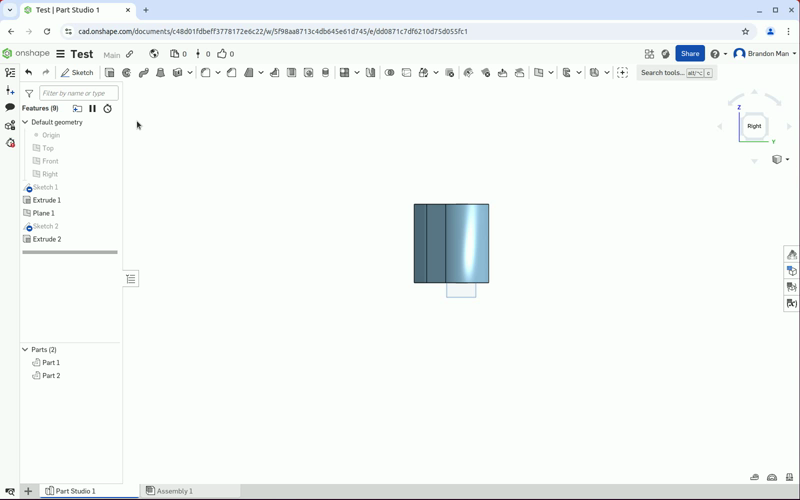
key(shift+h)
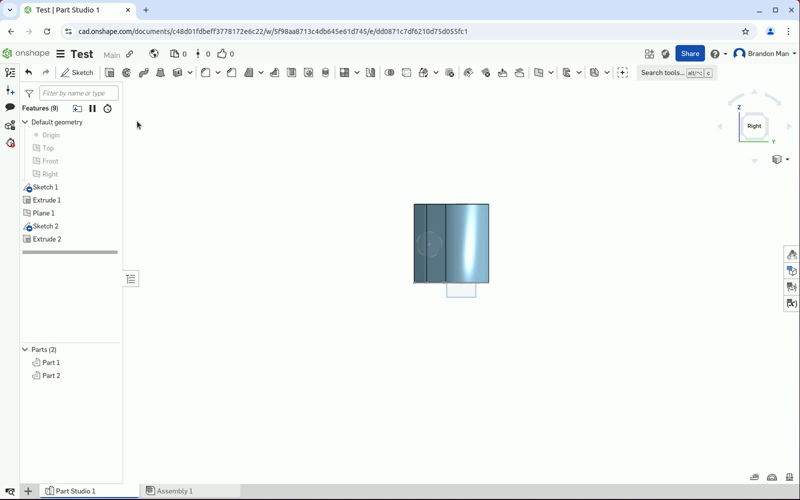
key(shift+7)
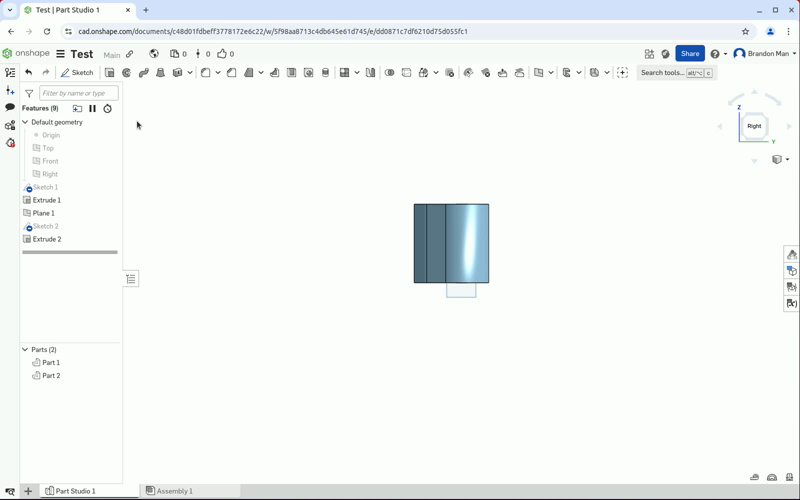
key(right, 2)
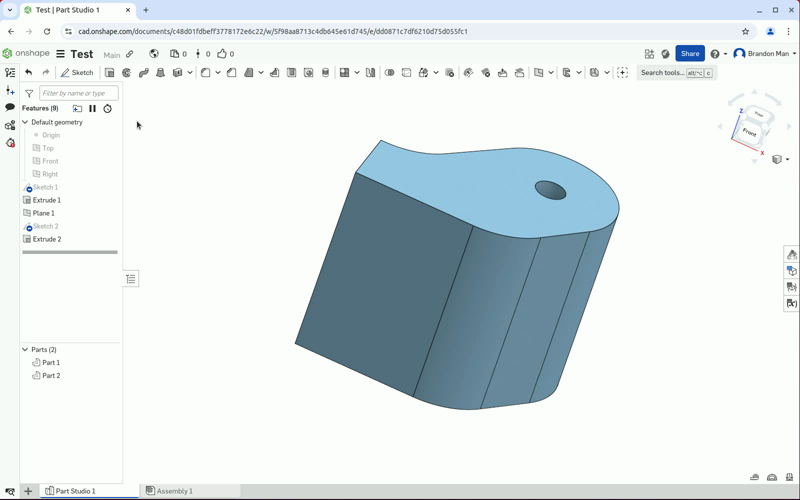
key(down, 2)
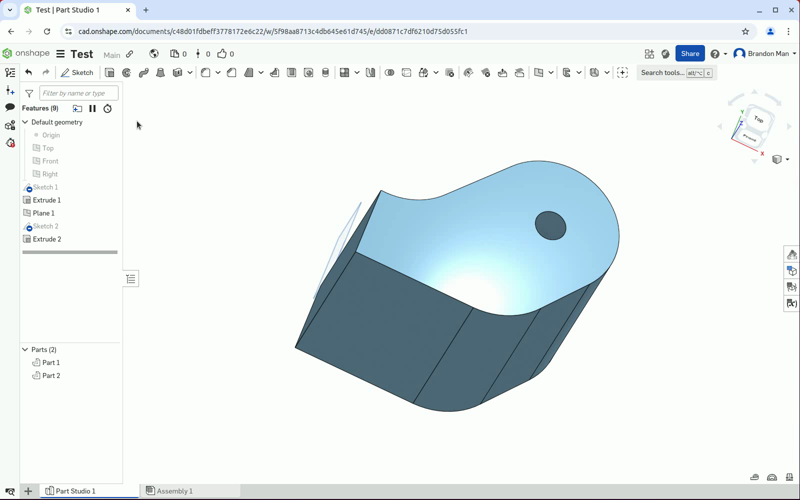
key(up, 2)
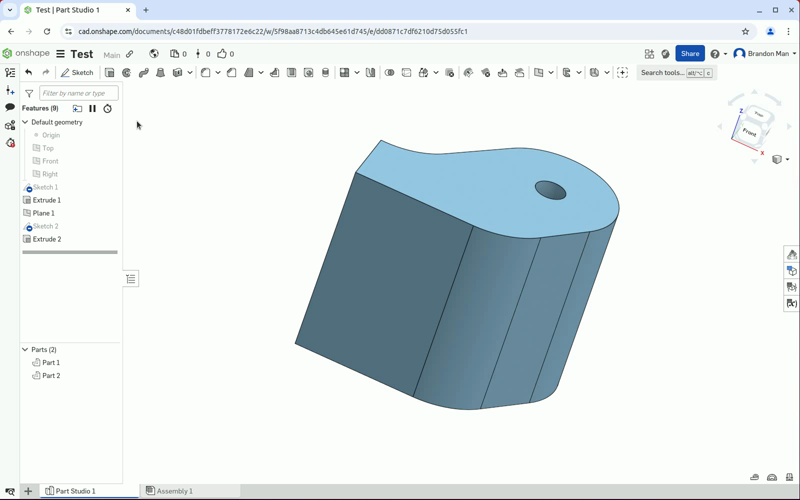
key(left, 2)
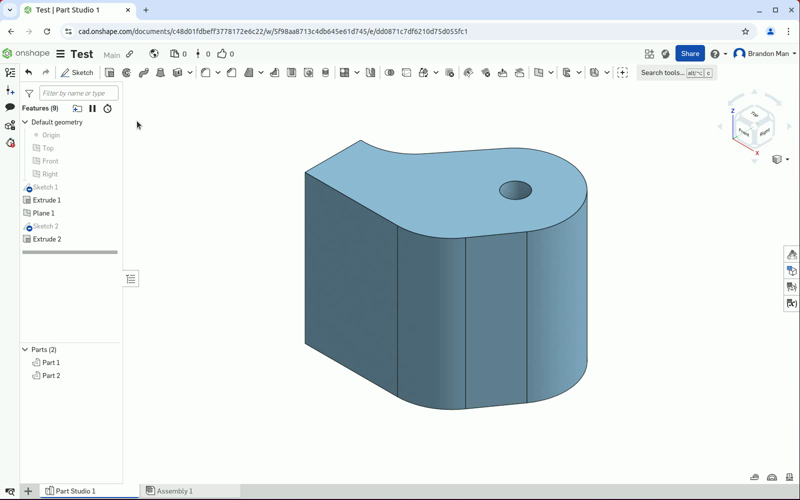
mouse_move(73, 189)
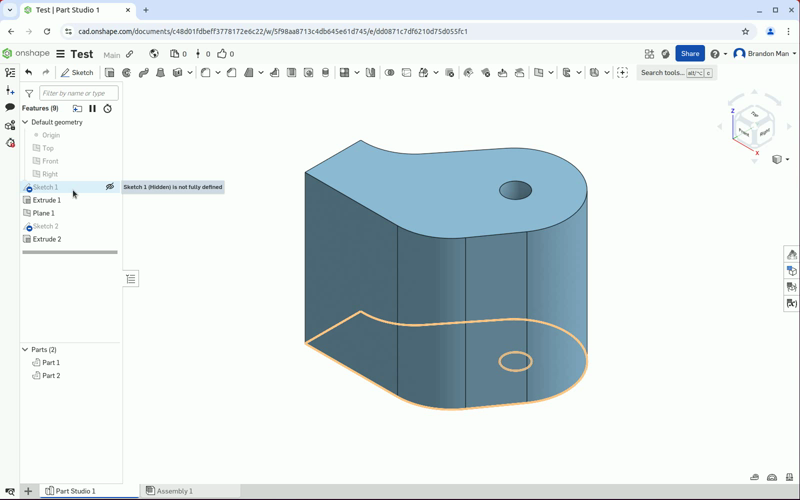
click(73, 189)